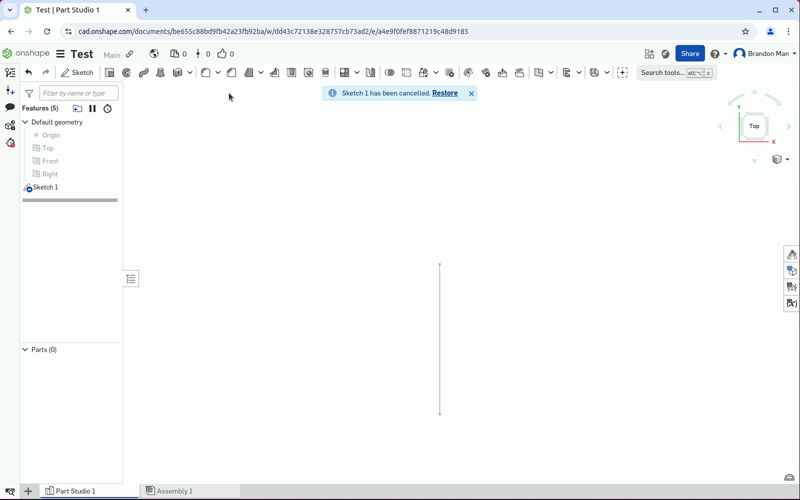
key(shift+h)
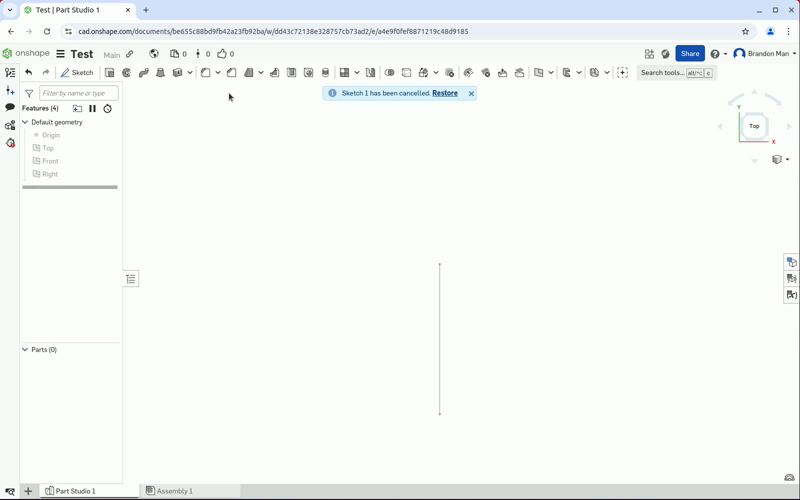
key(shift+s)
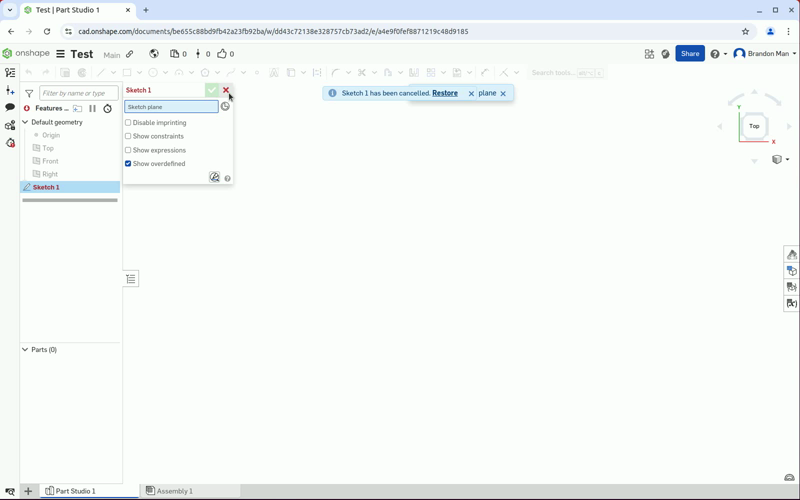
mouse_move(73, 150)
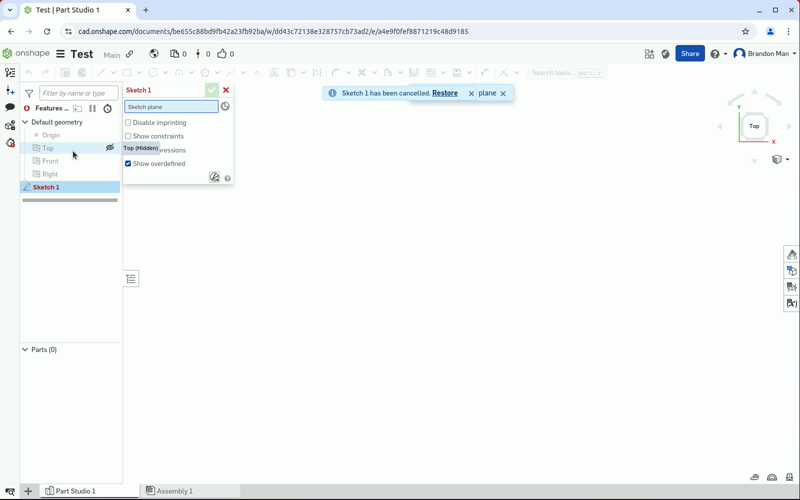
click(73, 150)
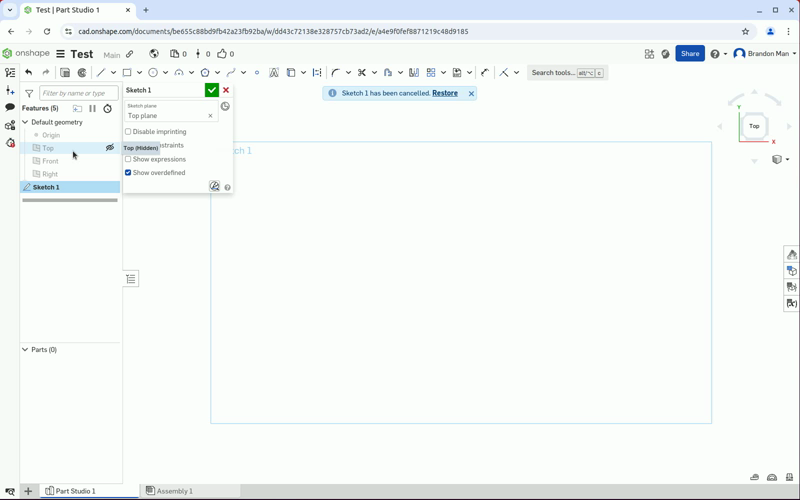
mouse_move(73, 352)
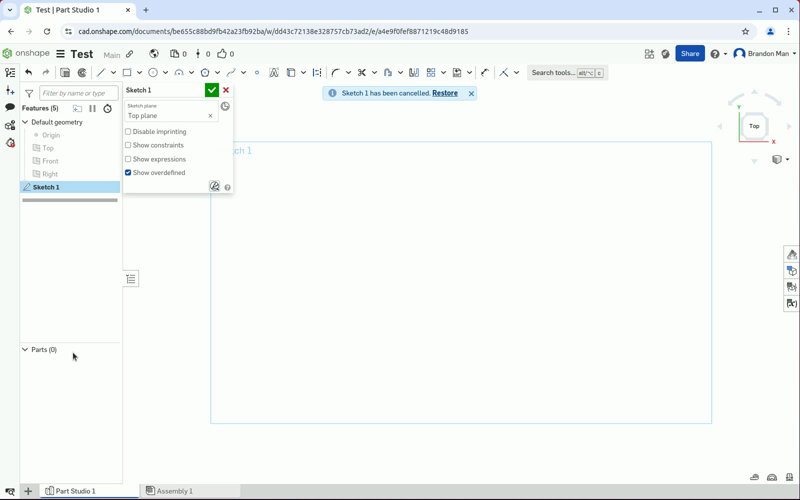
key(y)
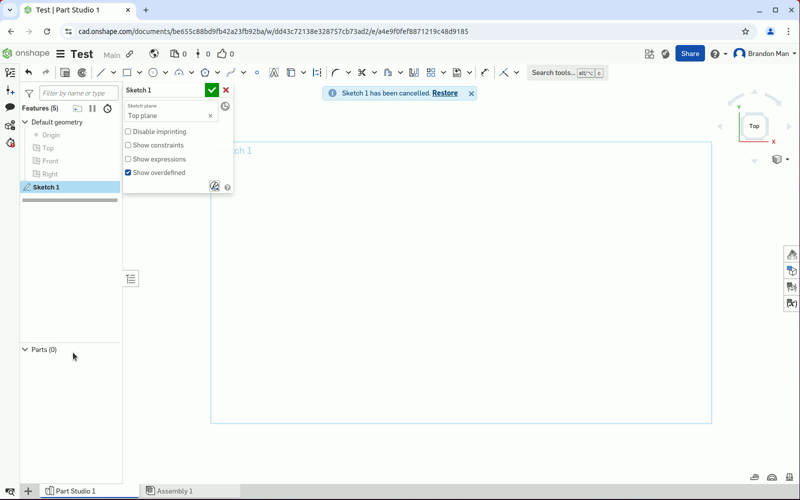
key(l)
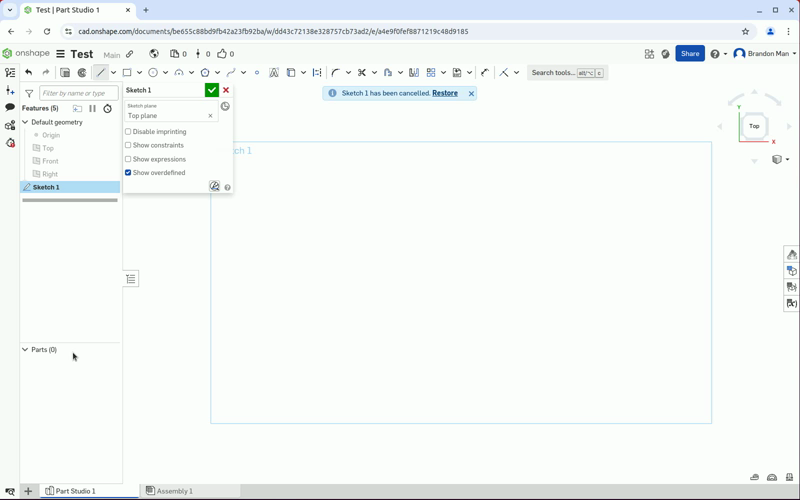
key_down(shift)
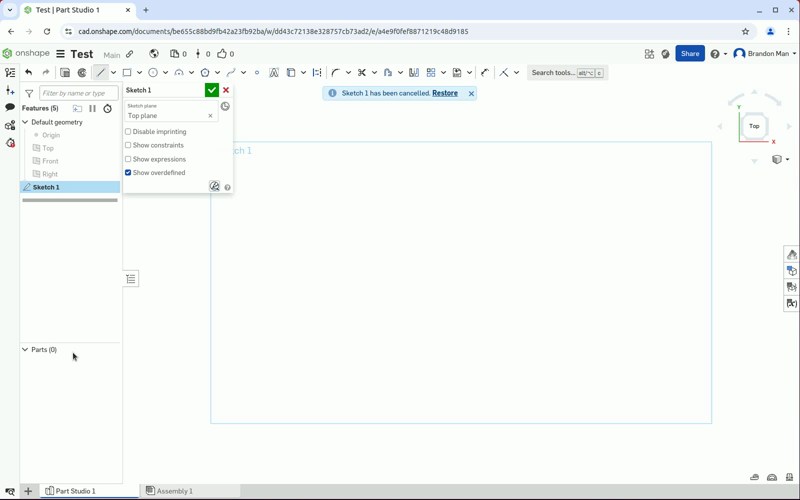
mouse_move(348, 305)
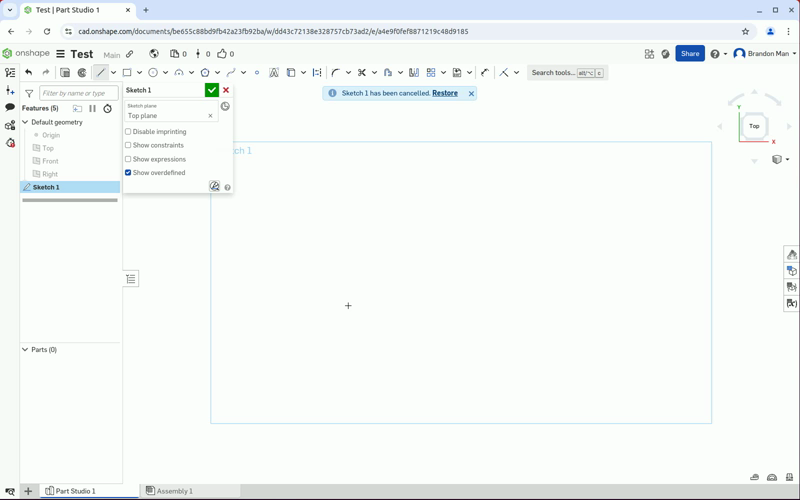
click(348, 305)
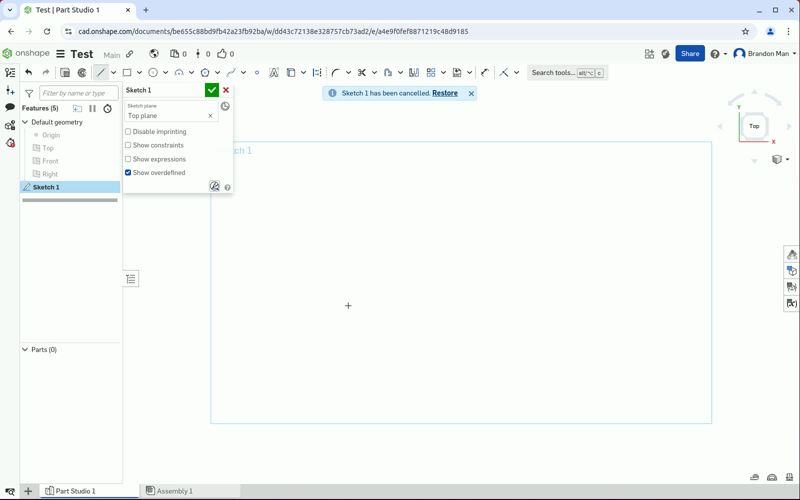
key_up(shift)
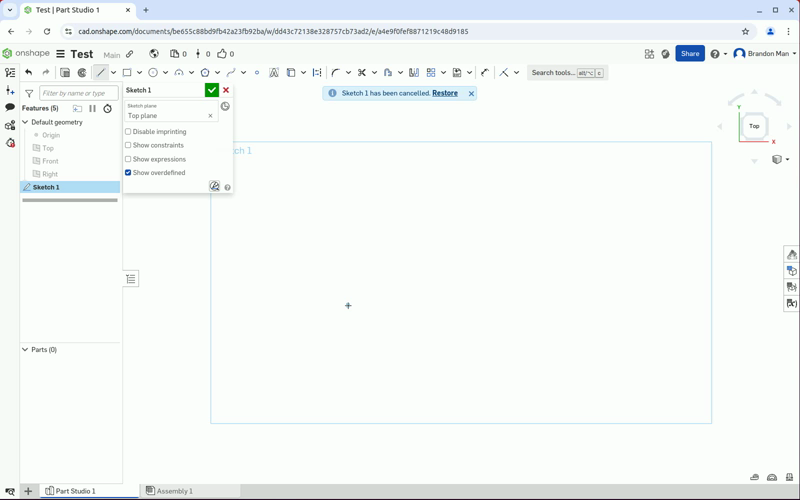
key_down(shift)
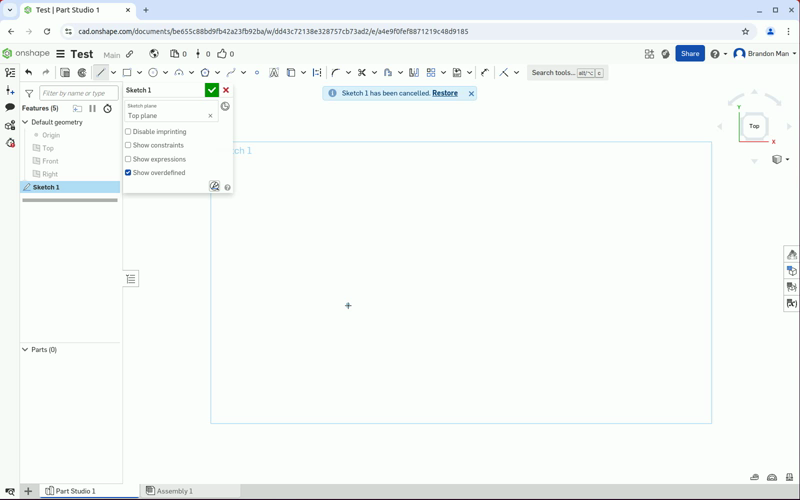
mouse_move(432, 305)
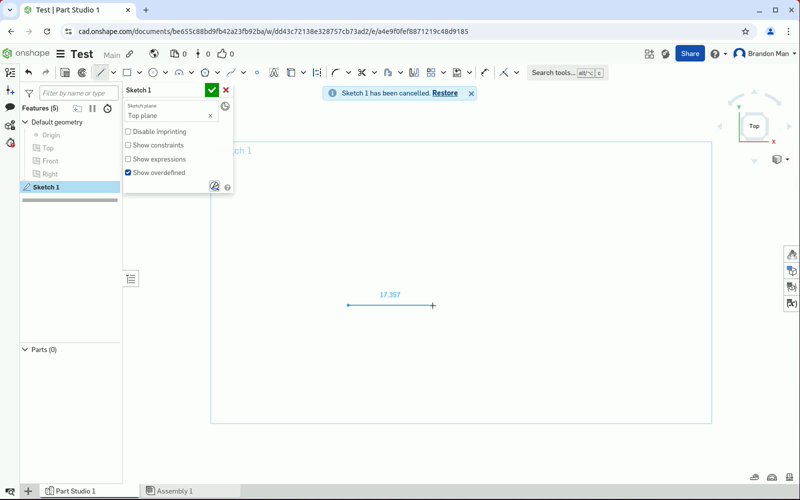
click(432, 305)
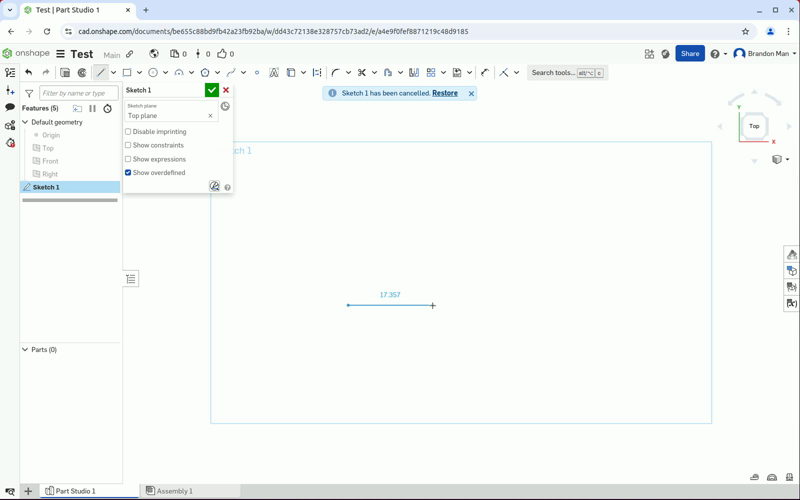
key_up(shift)
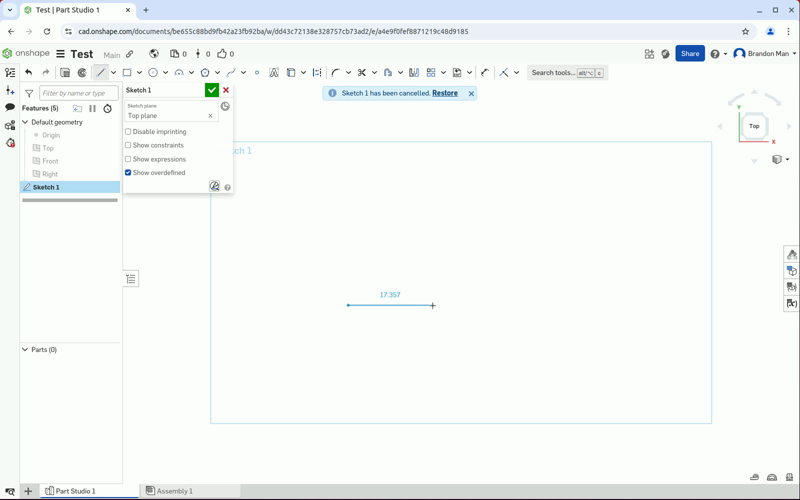
key_down(shift)
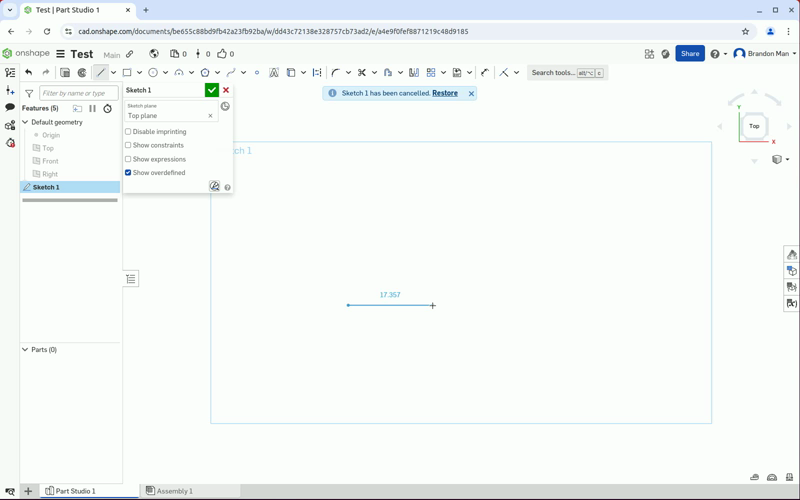
mouse_move(462, 305)
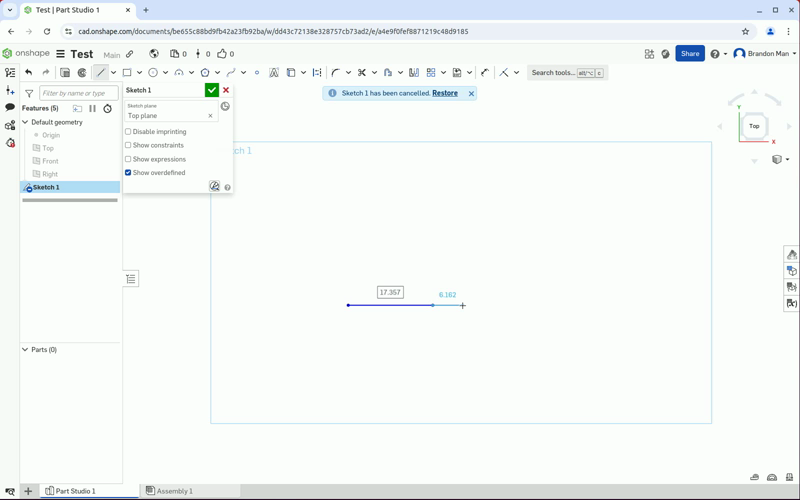
mouse_move(432, 260)
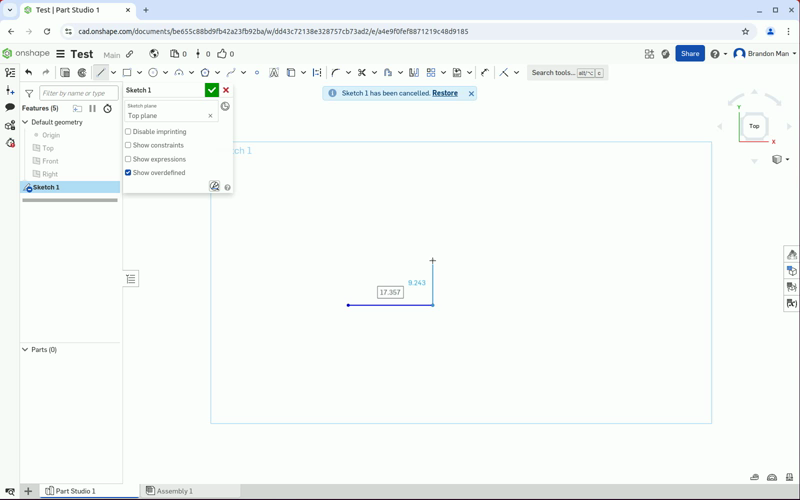
click(432, 260)
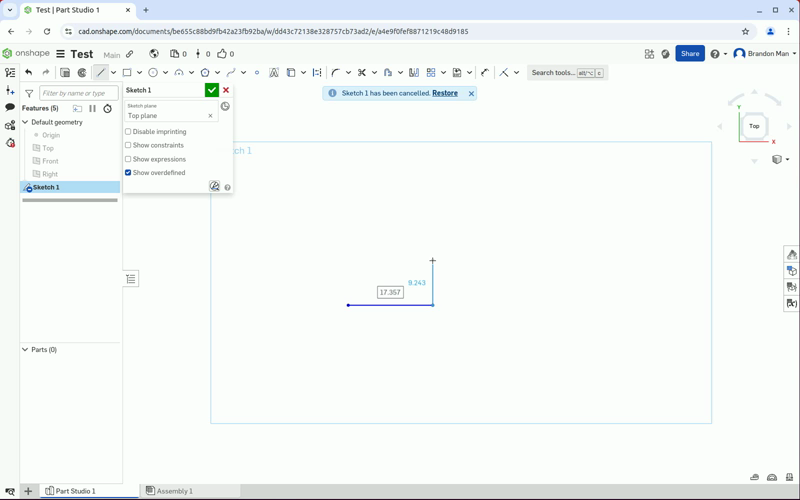
key_up(shift)
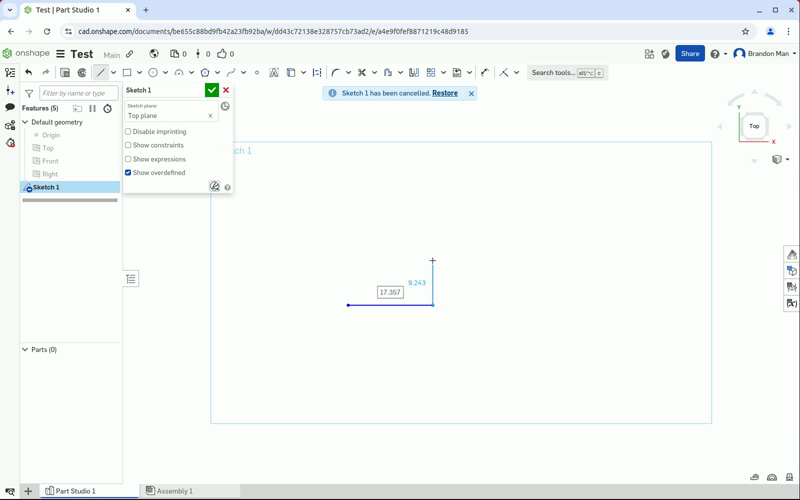
key_down(shift)
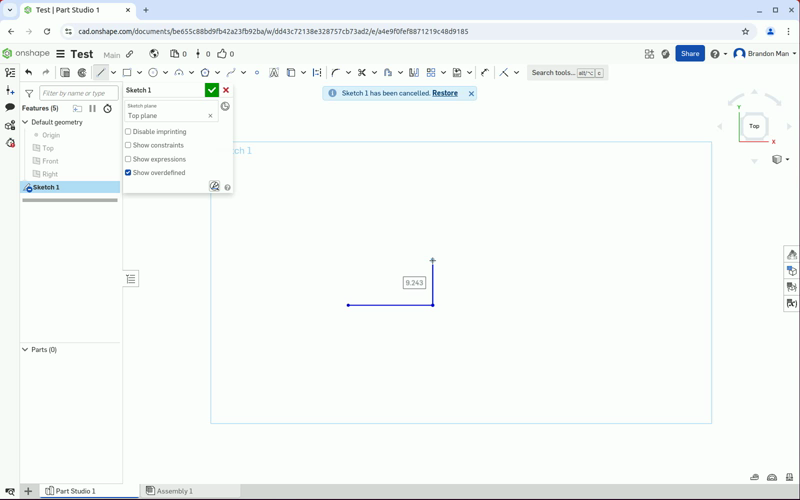
mouse_move(348, 260)
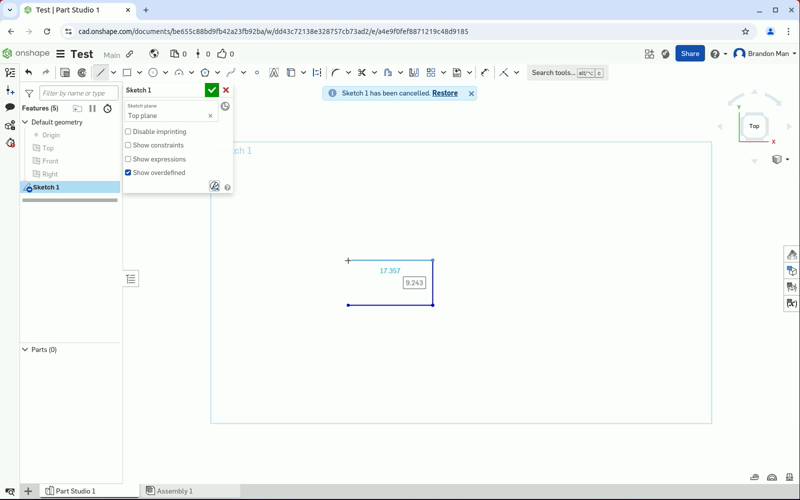
click(348, 260)
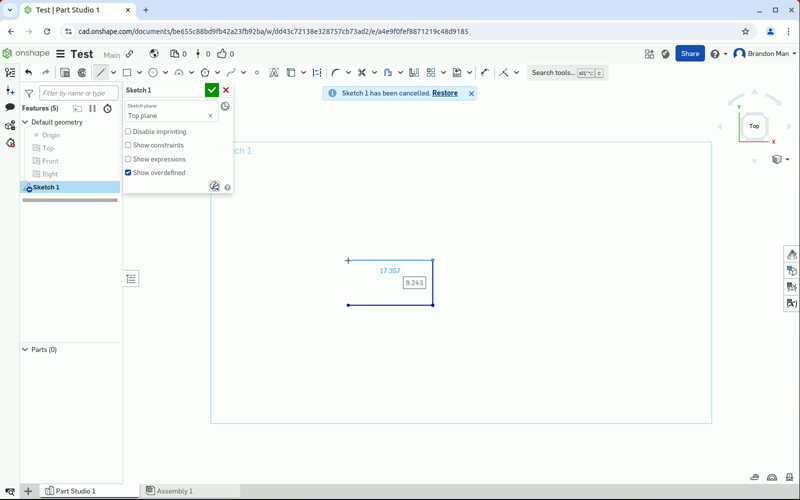
key_up(shift)
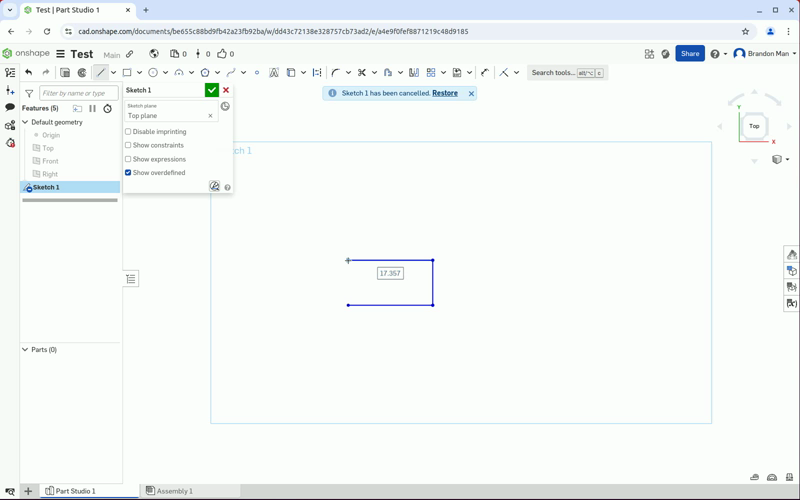
mouse_move(378, 260)
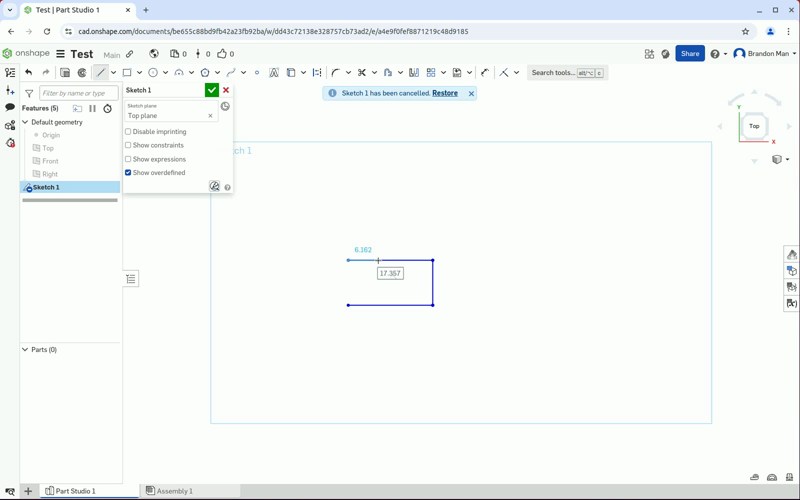
key_down(shift)
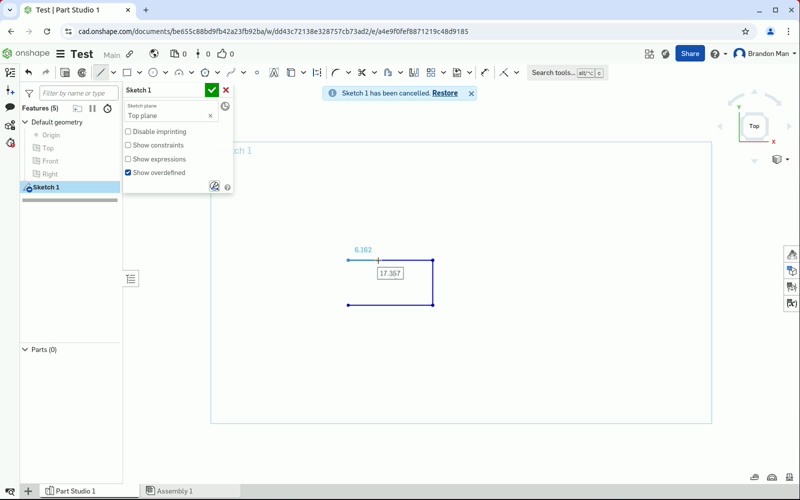
mouse_move(348, 305)
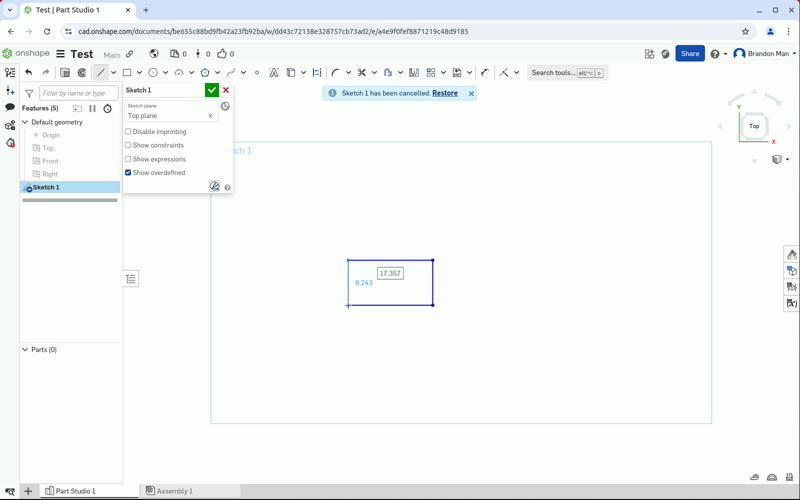
key_up(shift)
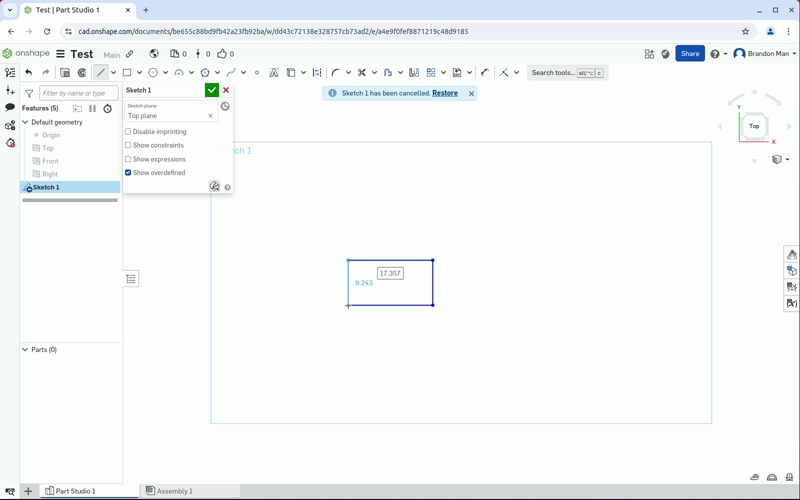
click(348, 305)
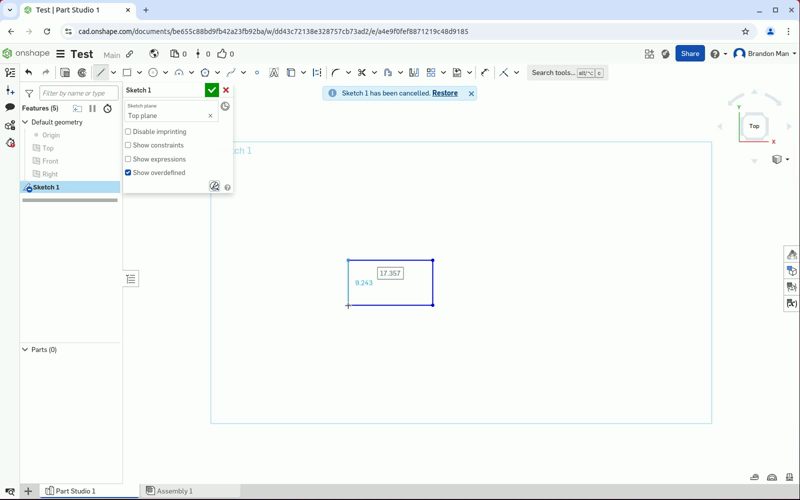
key(esc)
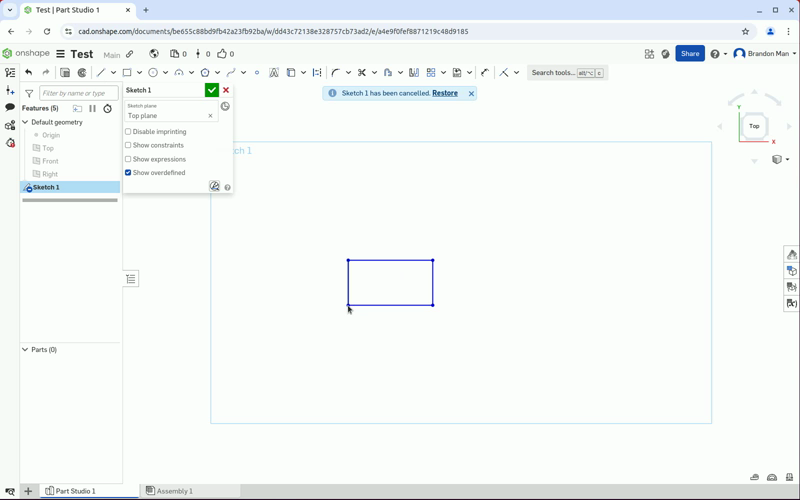
mouse_move(356, 285)
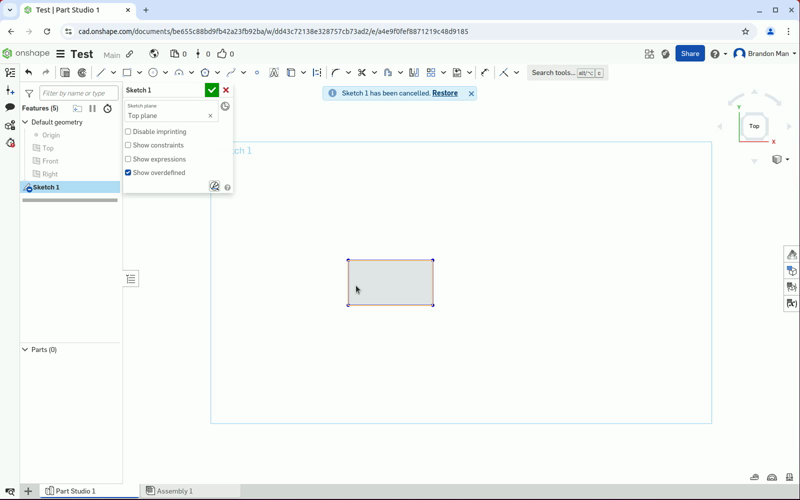
click(356, 285)
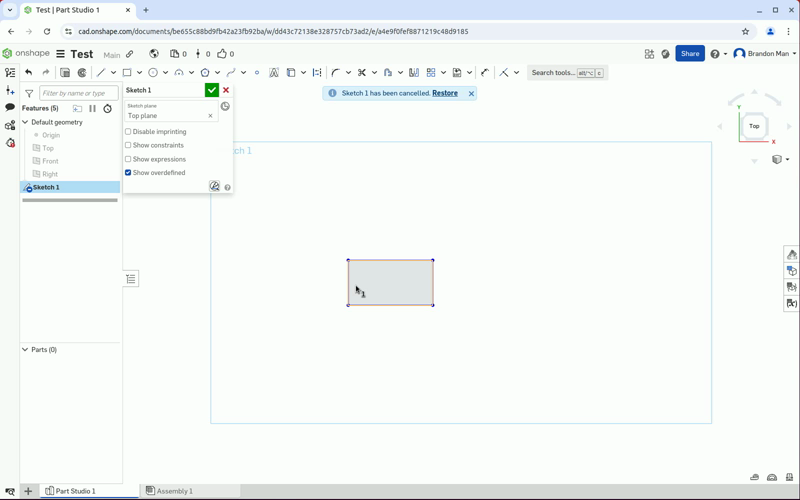
mouse_move(73, 352)
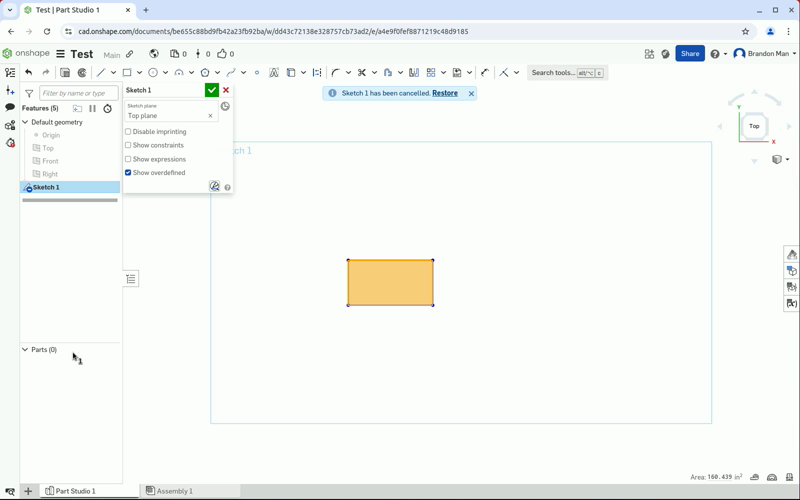
key(shift+y)
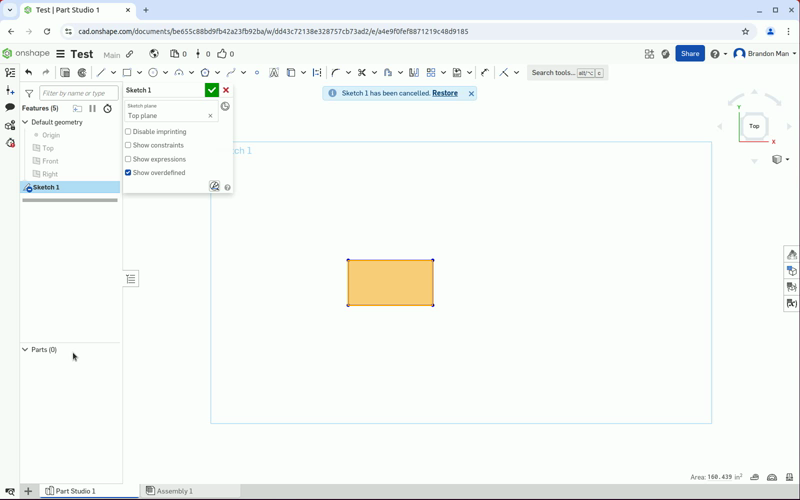
key(shift+e)
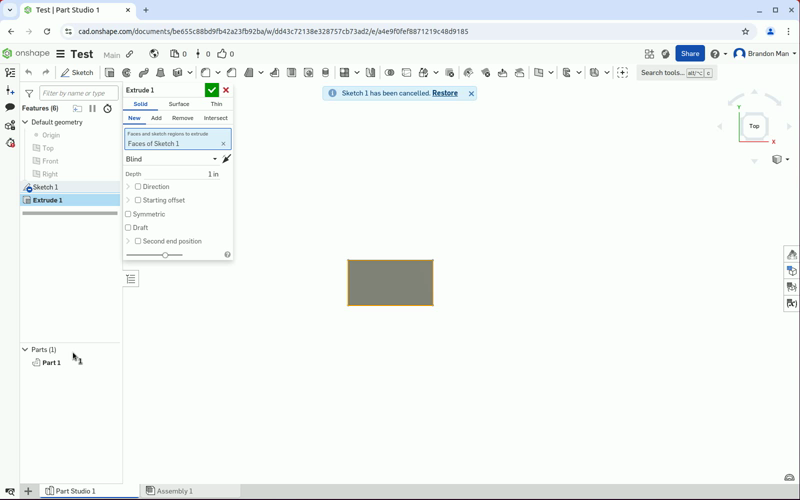
mouse_move(143, 106)
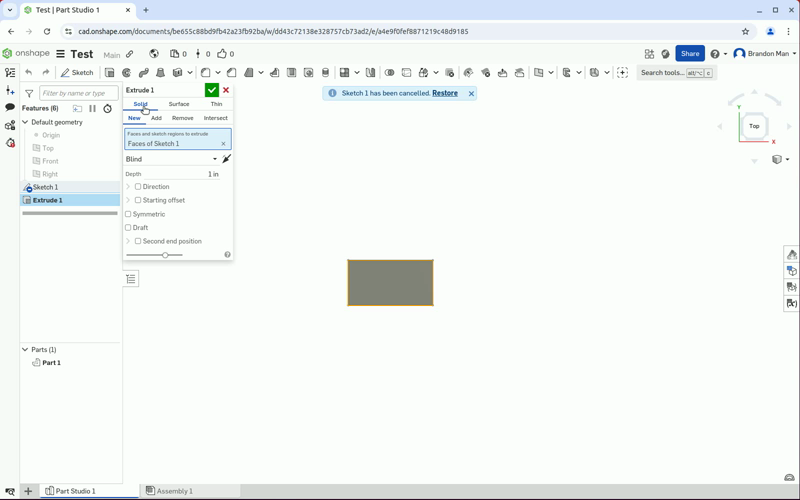
click(143, 106)
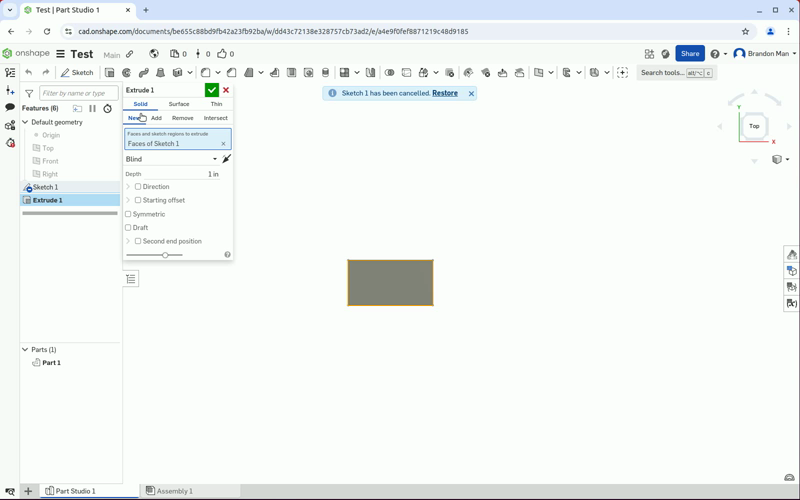
mouse_move(137, 120)
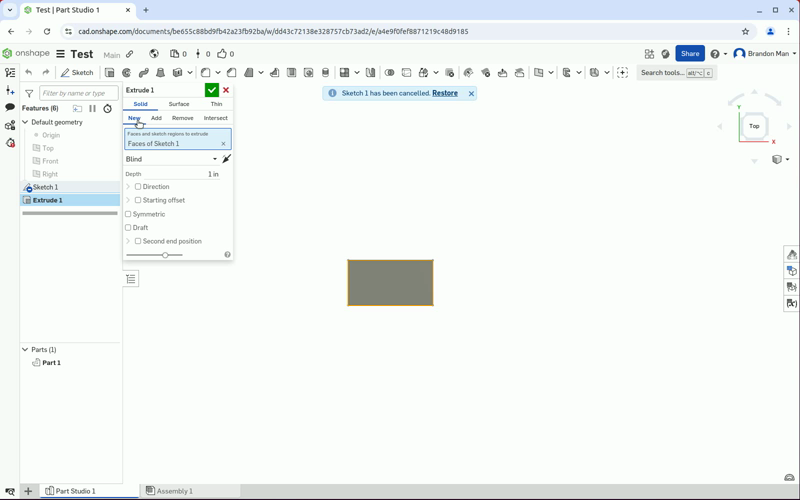
click(137, 120)
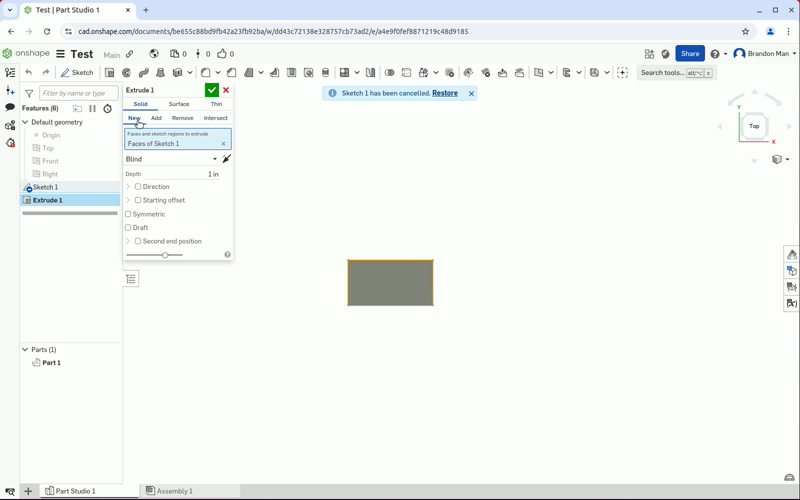
key(tab, 4)
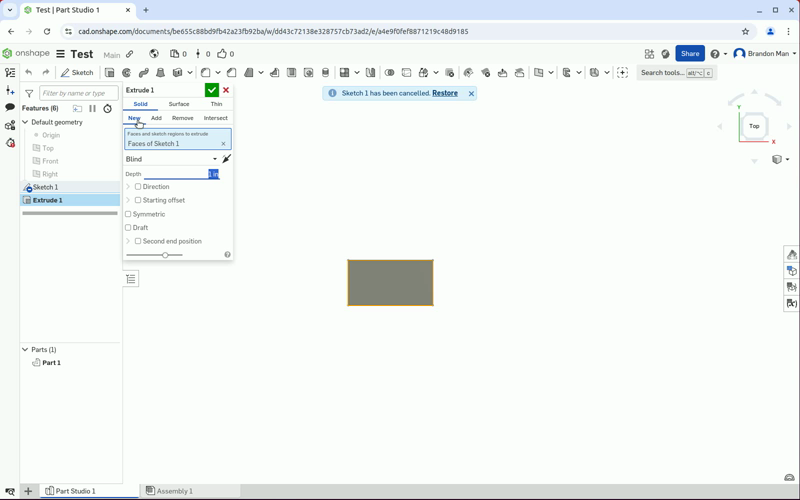
text(0.963)
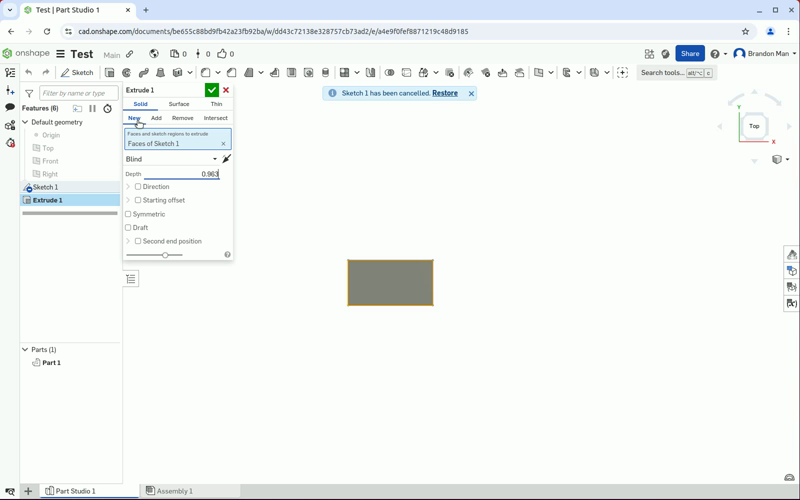
key(enter)
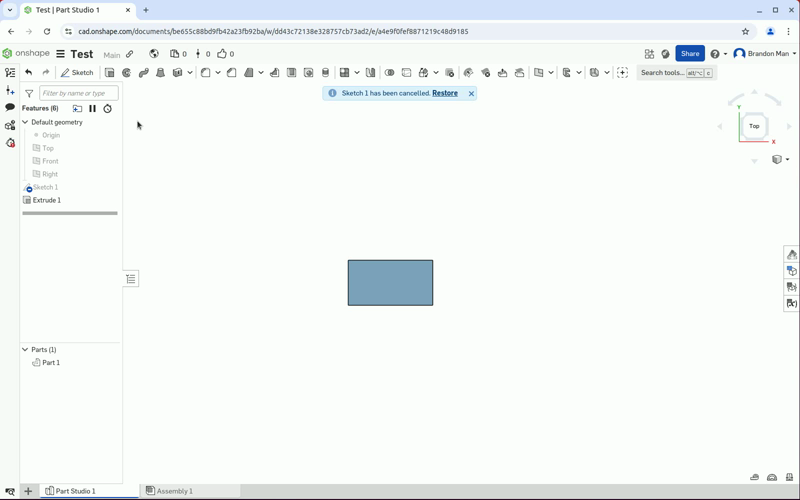
key(shift+h)
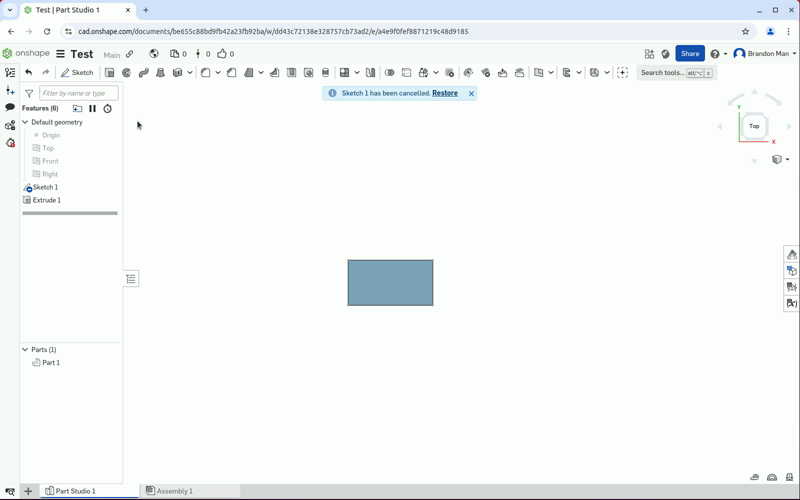
key(shift+h)
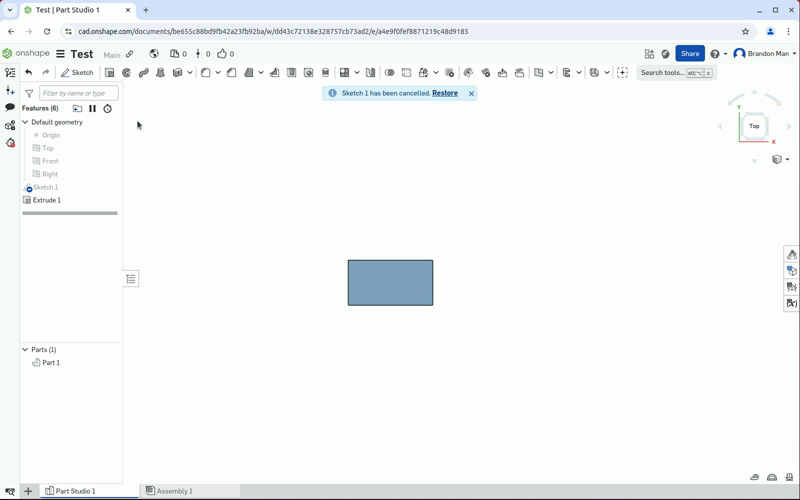
mouse_move(73, 189)
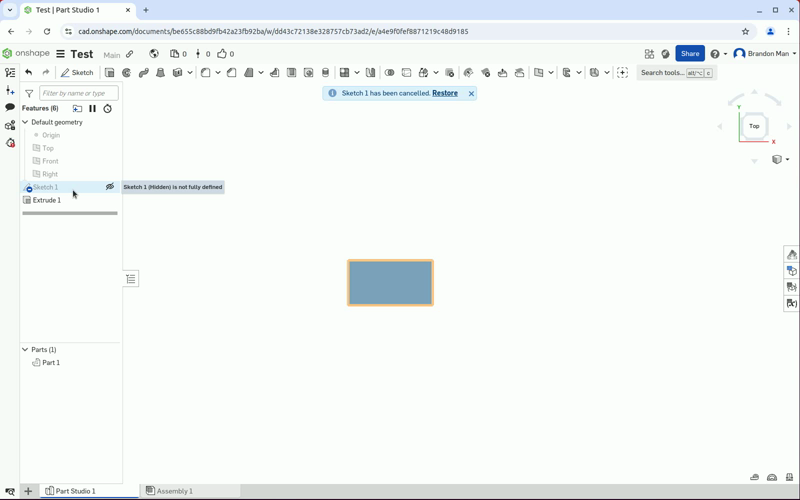
click(73, 189)
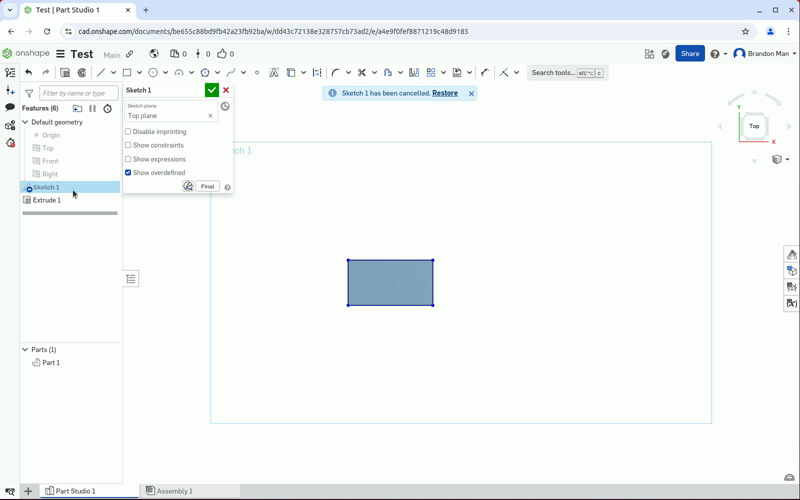
mouse_move(229, 92)
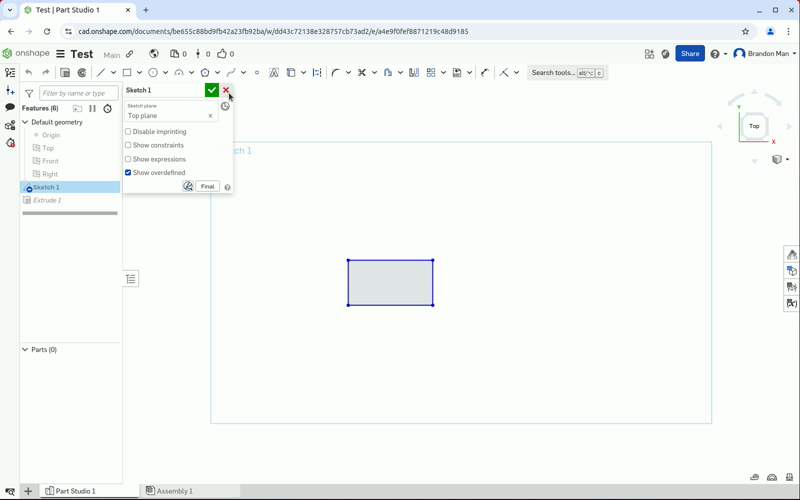
click(229, 92)
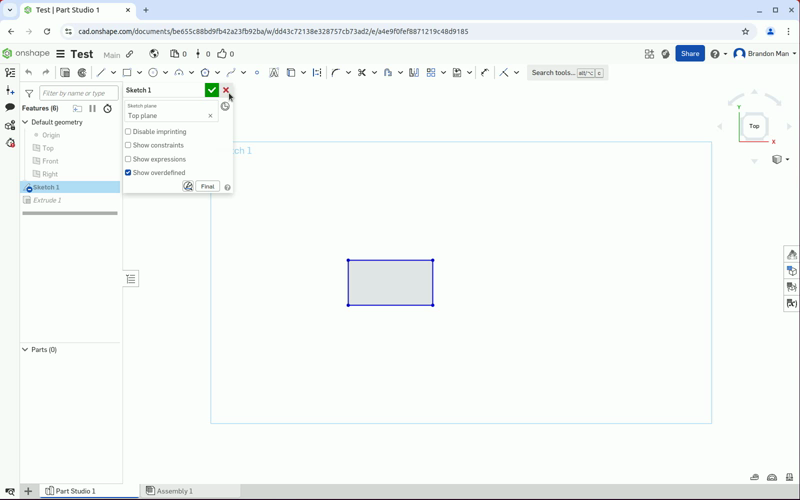
key(shift+s)
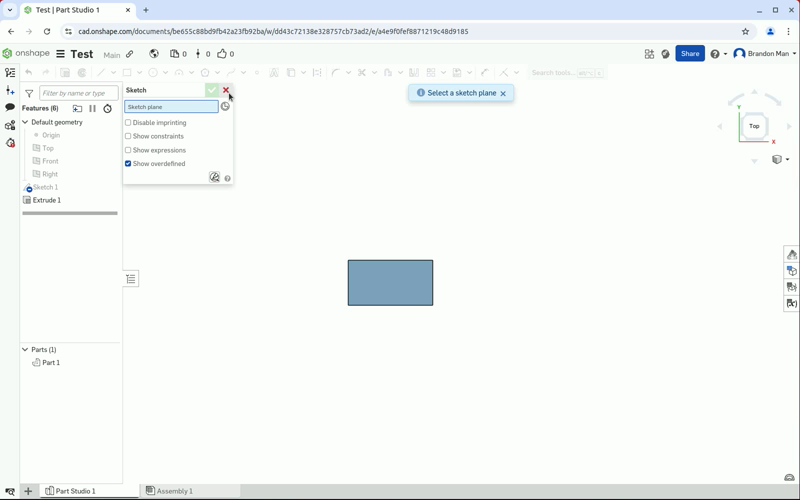
mouse_move(73, 150)
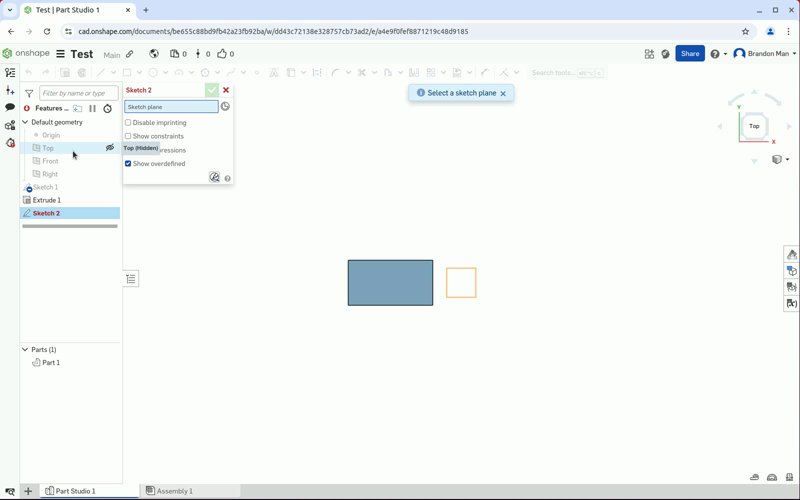
click(73, 150)
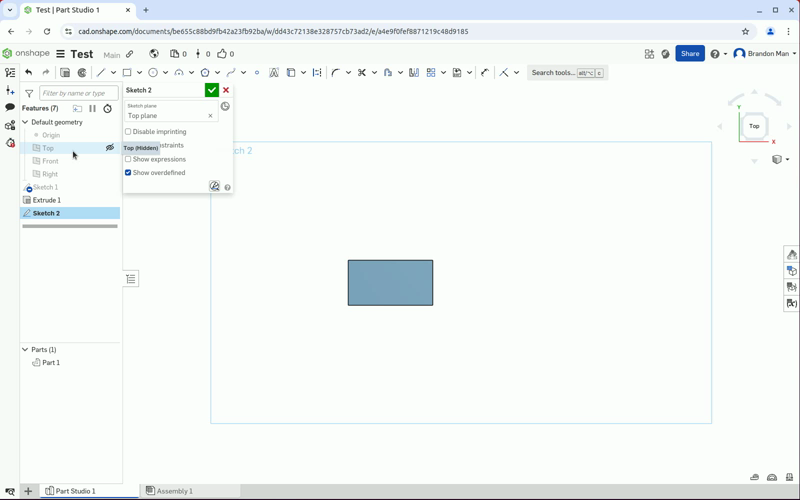
mouse_move(73, 352)
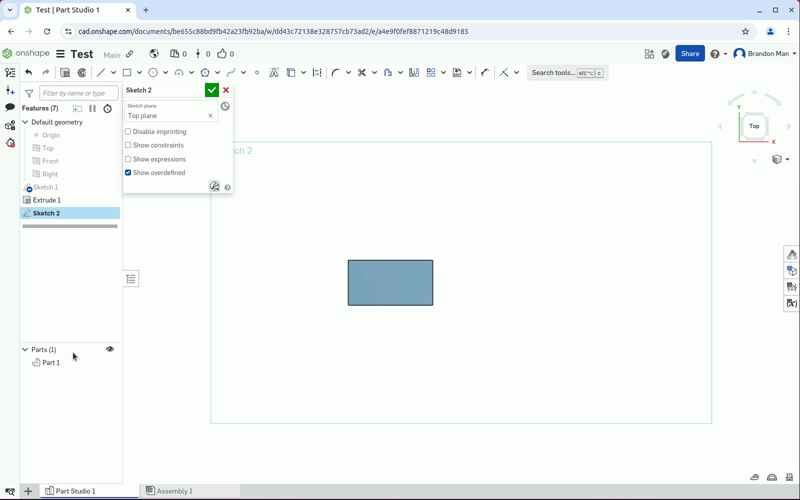
key(y)
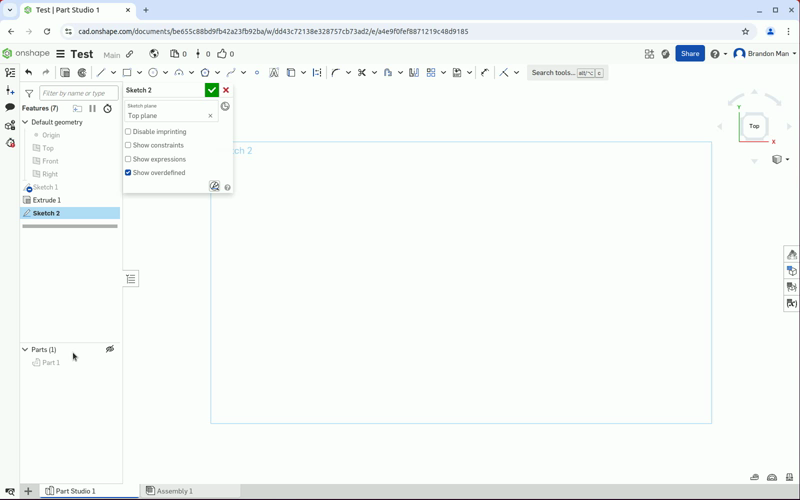
key(l)
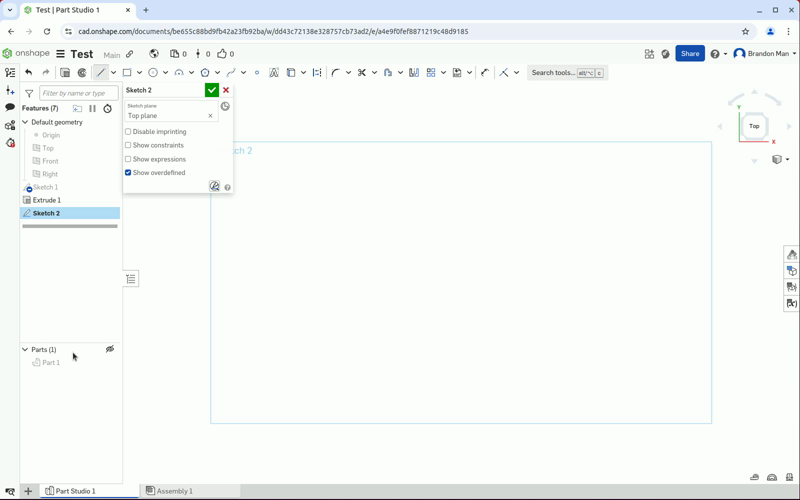
key_down(shift)
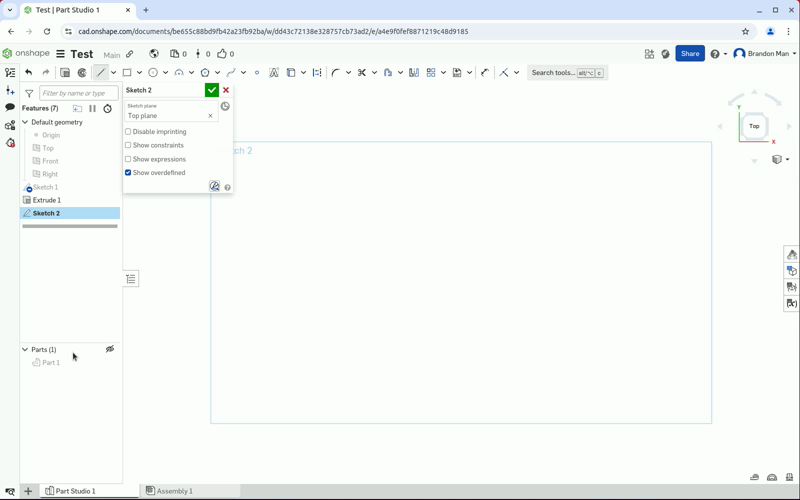
mouse_move(489, 305)
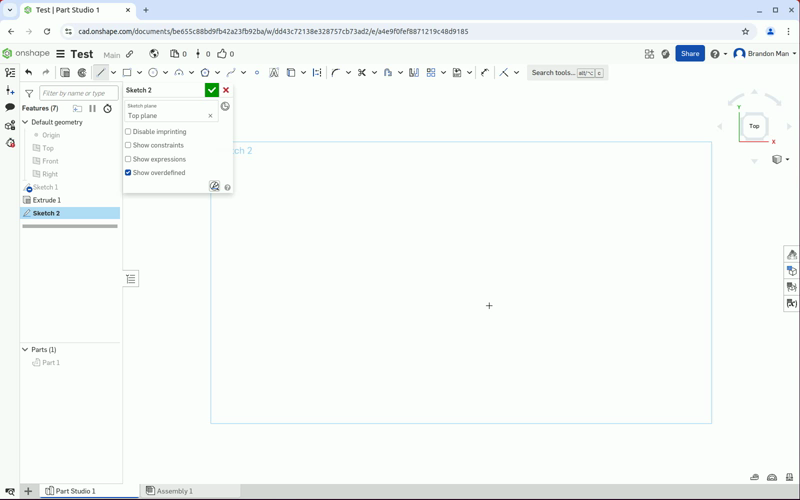
click(489, 305)
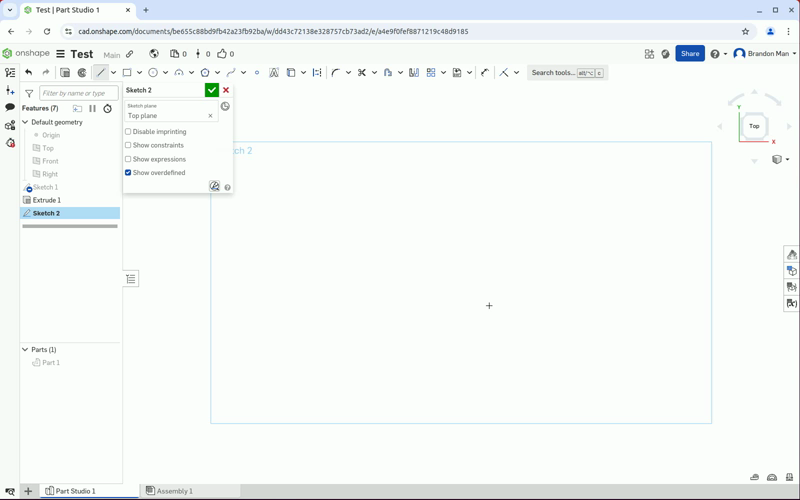
key_up(shift)
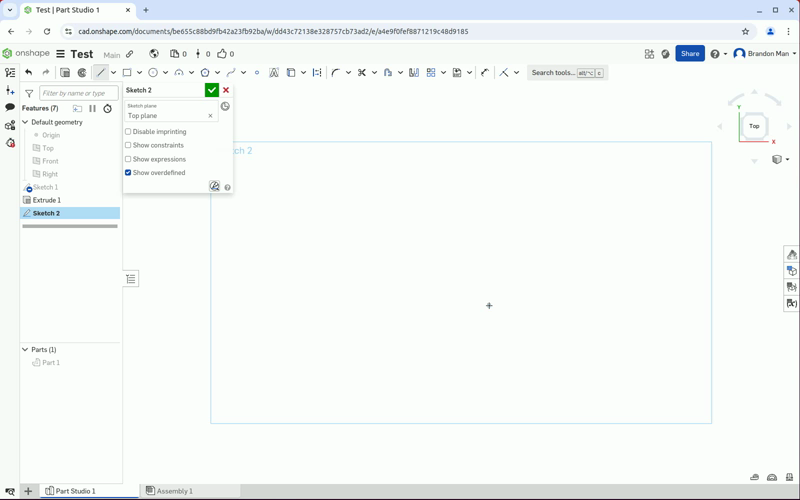
key_down(shift)
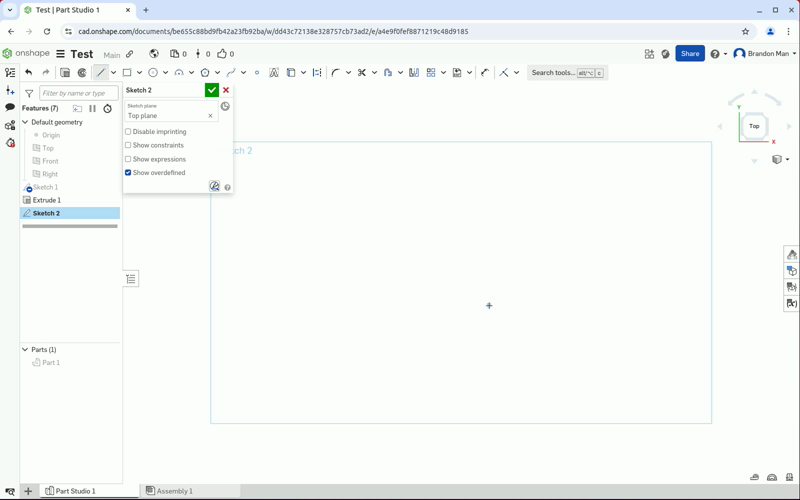
mouse_move(573, 305)
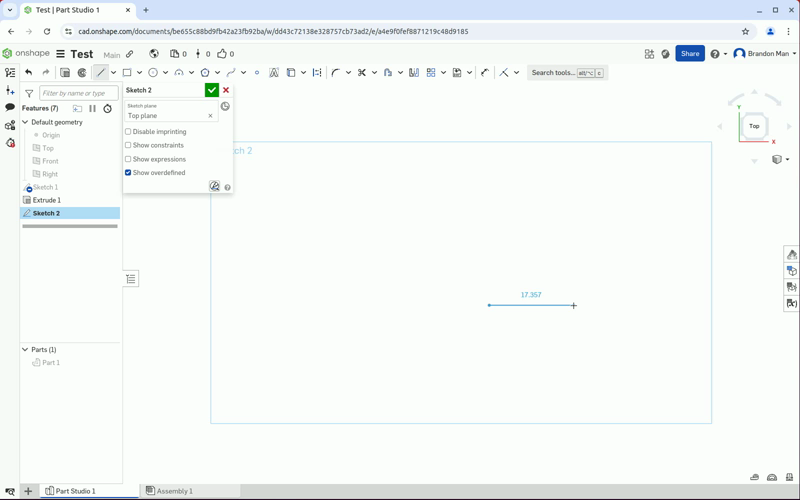
click(573, 305)
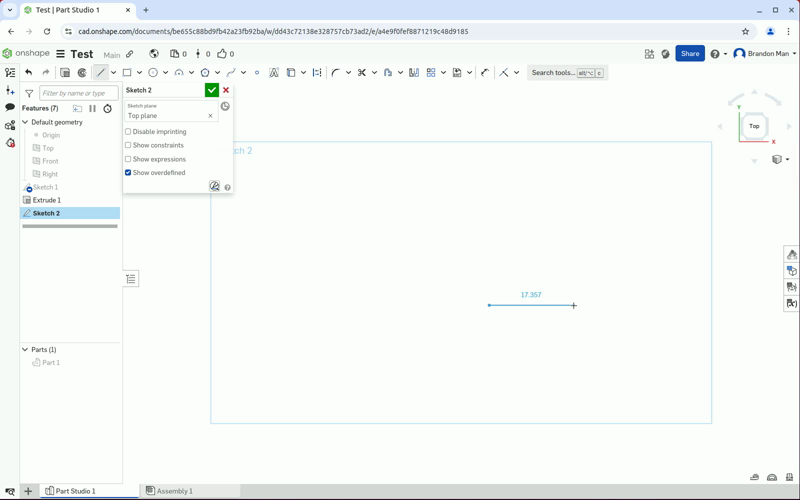
key_up(shift)
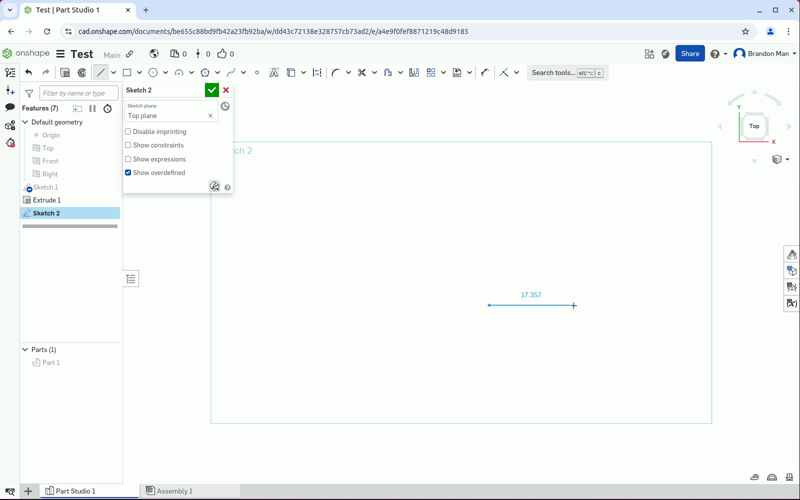
key_down(shift)
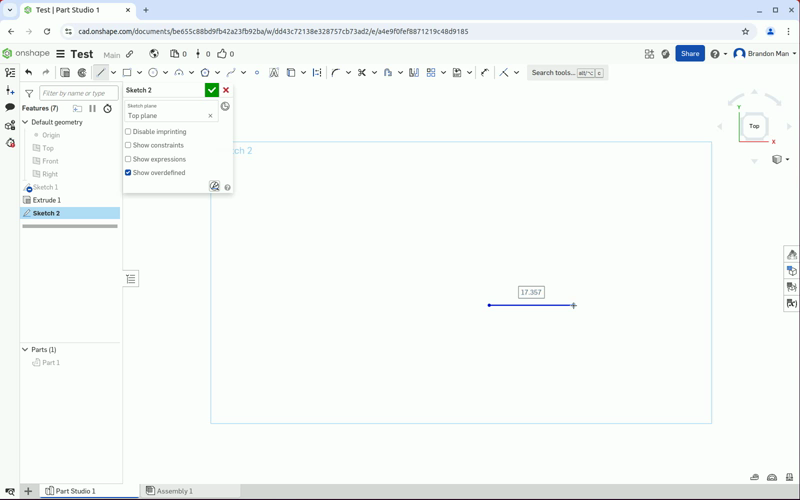
mouse_move(589, 305)
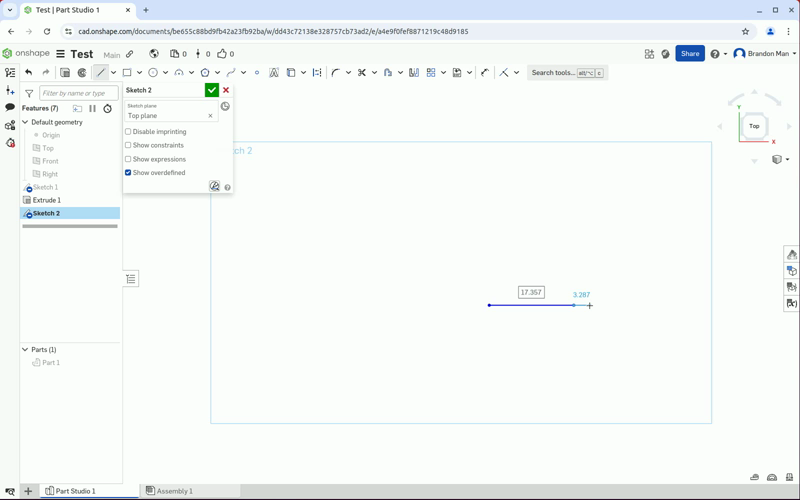
mouse_move(573, 260)
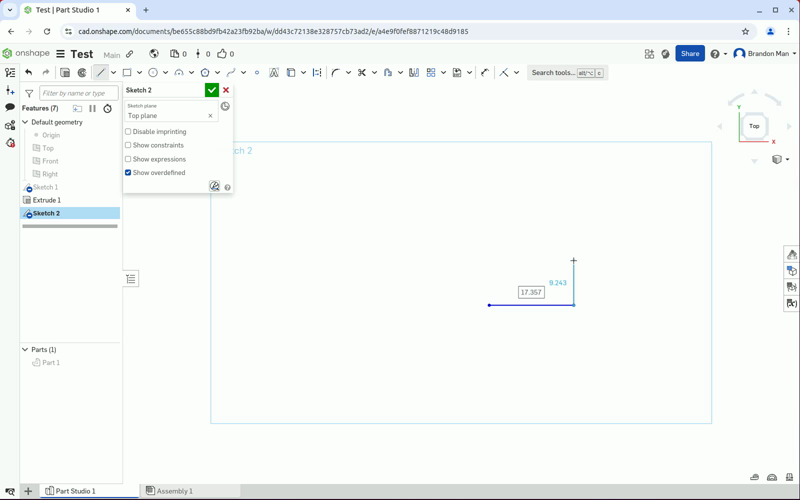
click(573, 260)
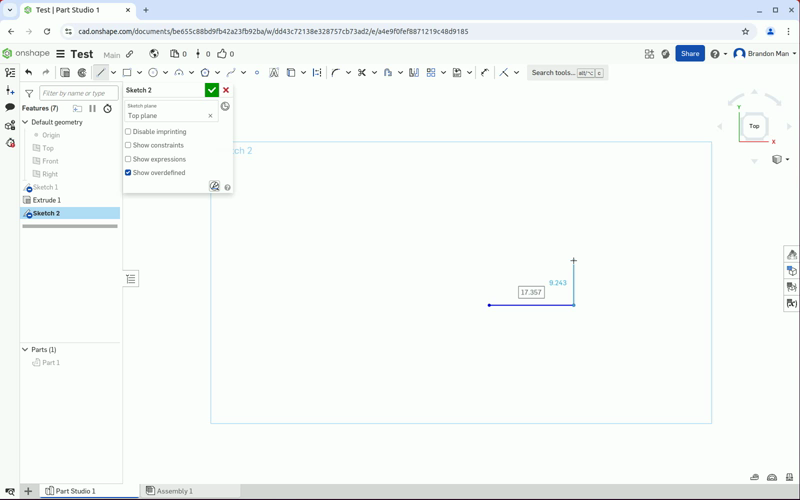
key_up(shift)
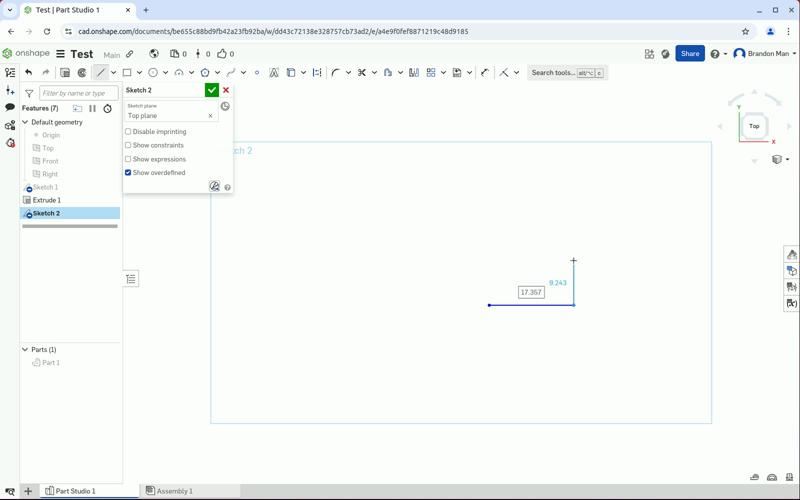
key_down(shift)
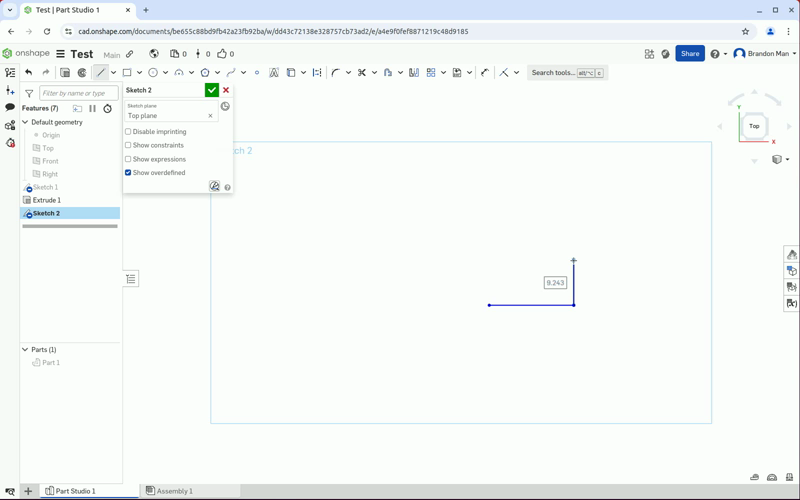
mouse_move(489, 260)
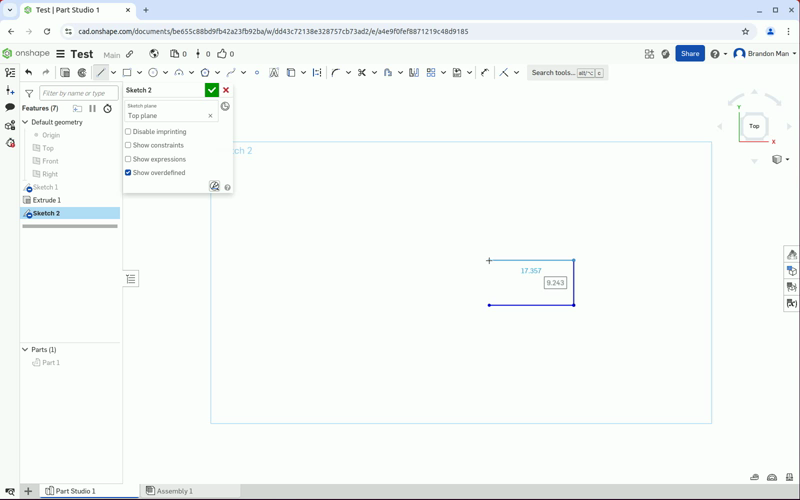
click(489, 260)
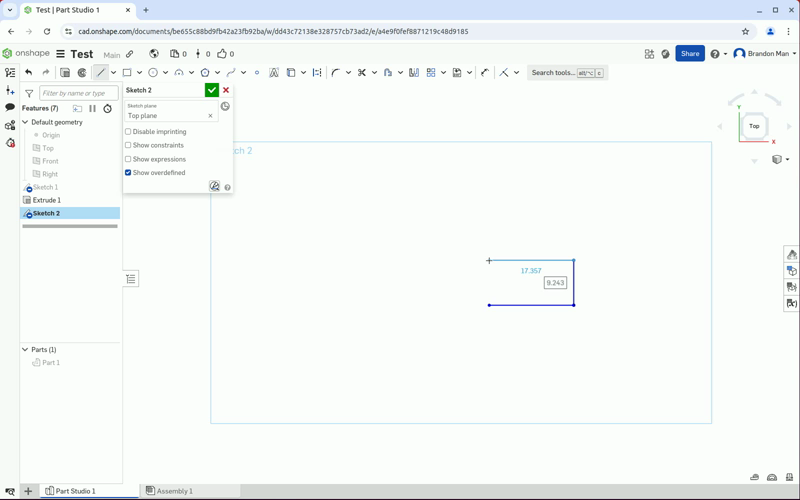
key_up(shift)
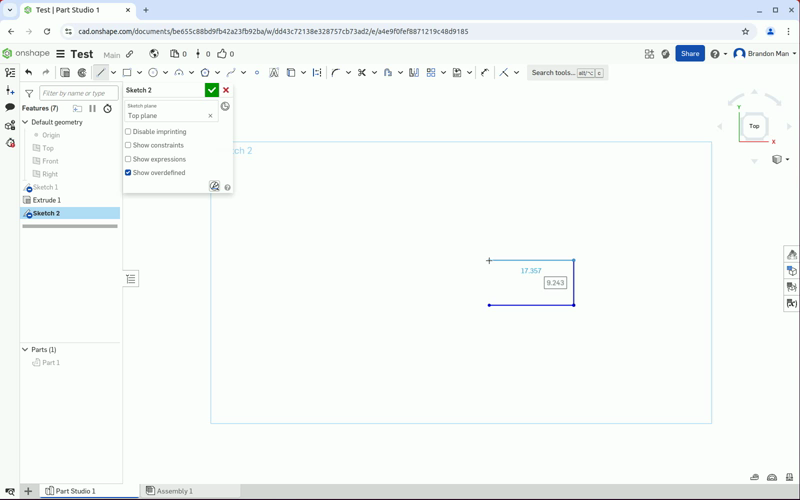
mouse_move(519, 260)
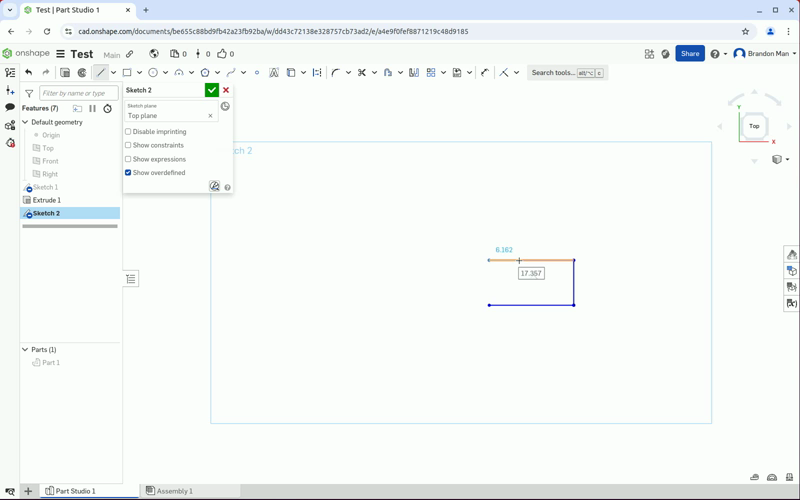
key_down(shift)
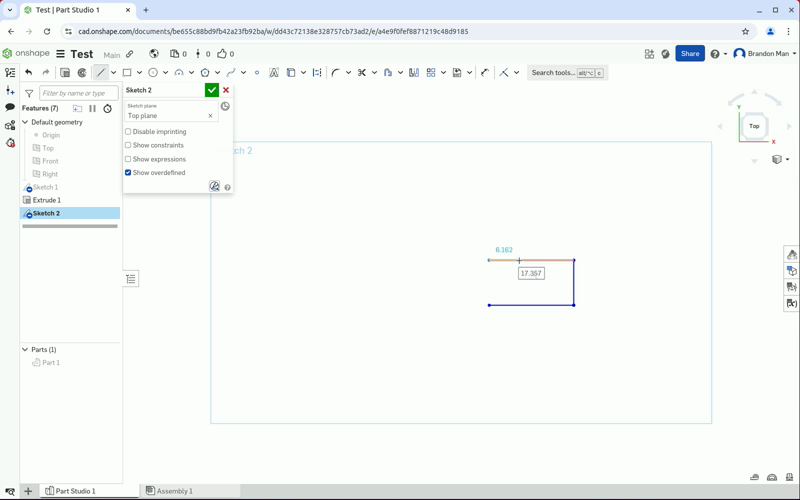
mouse_move(489, 305)
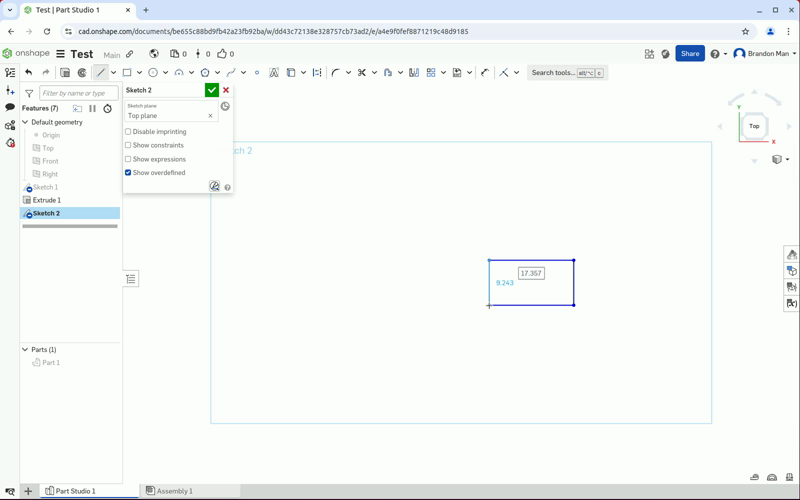
key_up(shift)
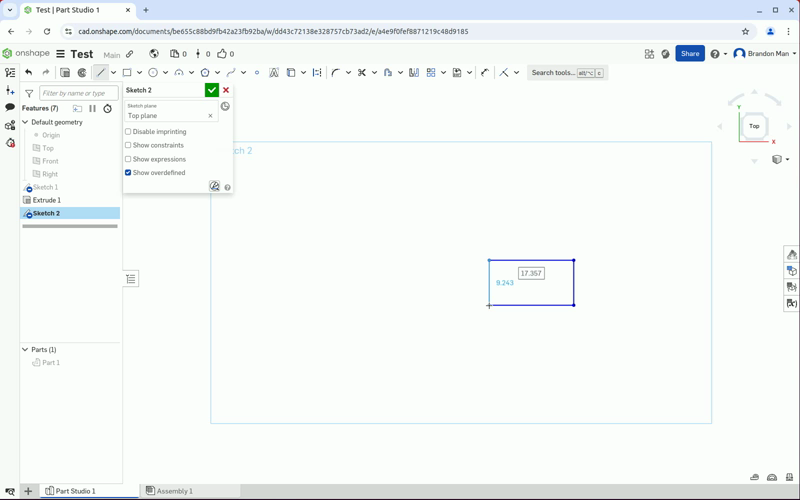
click(489, 305)
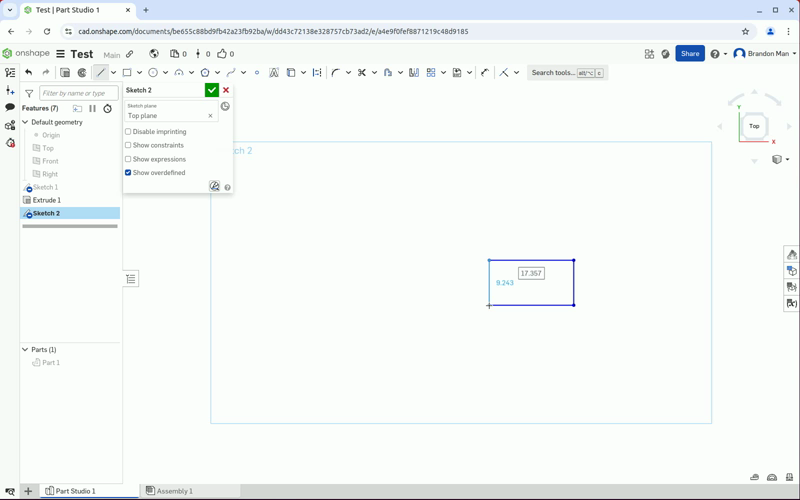
key(esc)
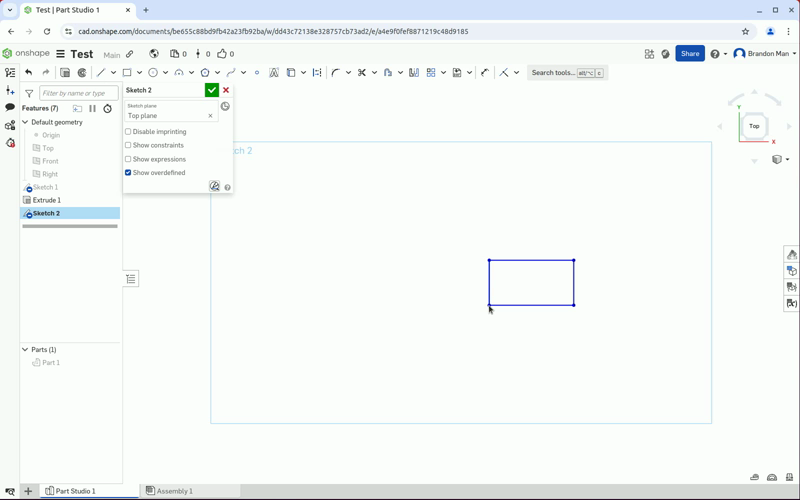
mouse_move(515, 287)
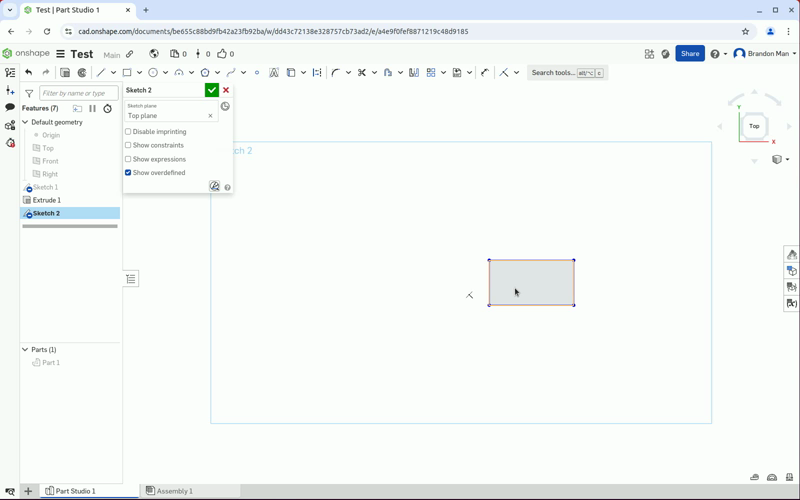
click(515, 287)
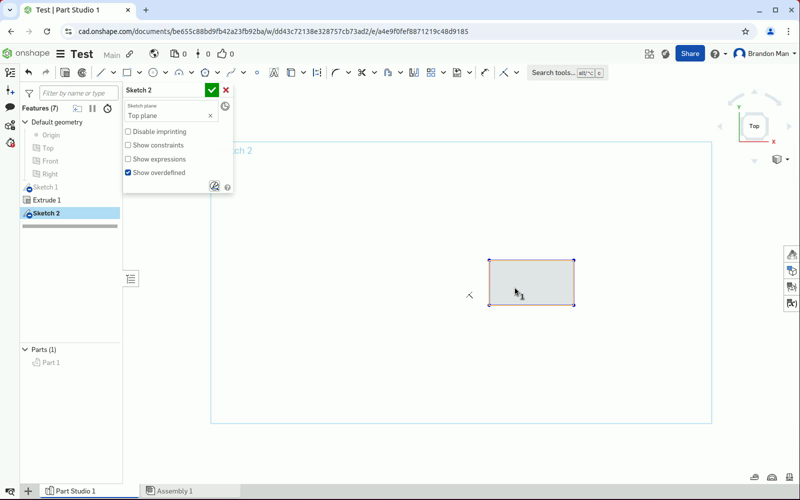
mouse_move(73, 352)
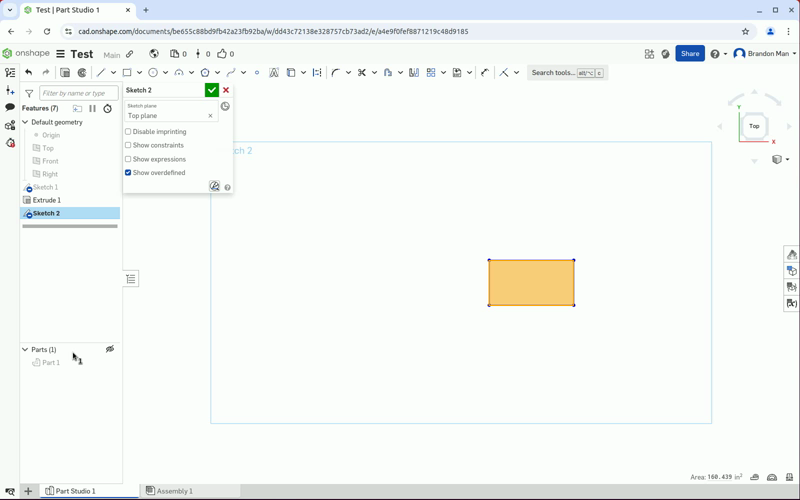
key(shift+y)
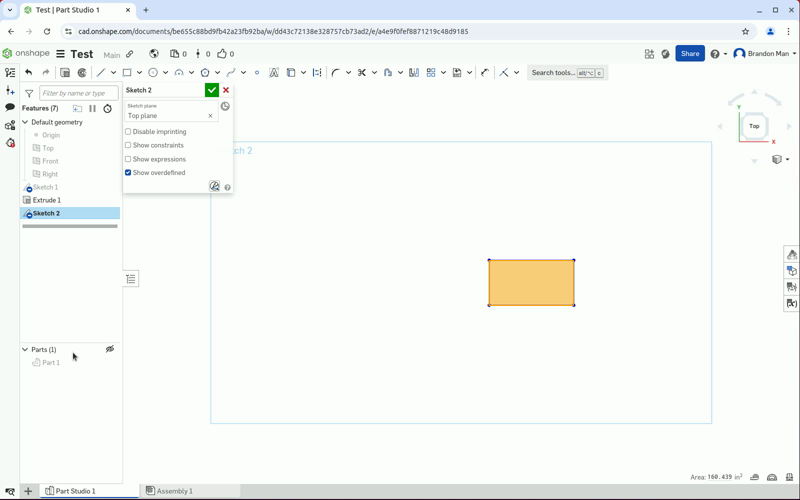
key(shift+e)
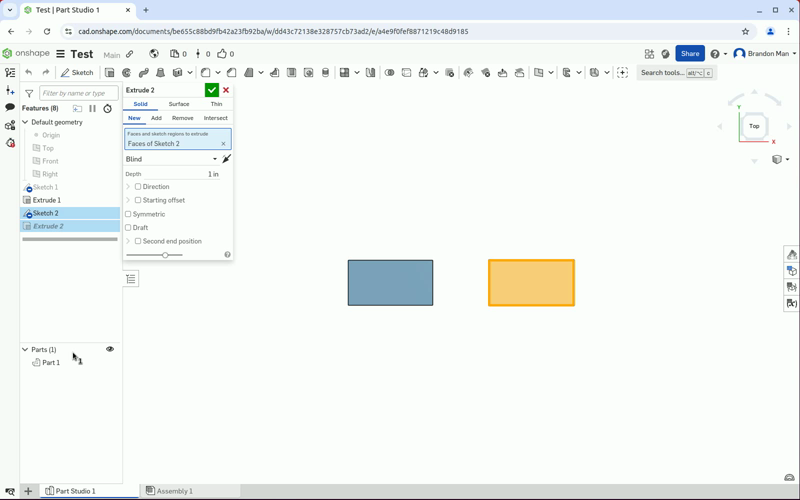
mouse_move(143, 106)
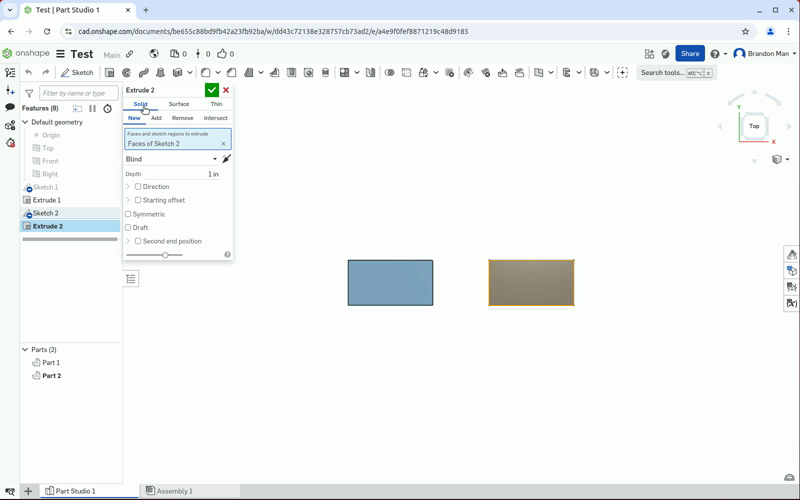
click(143, 106)
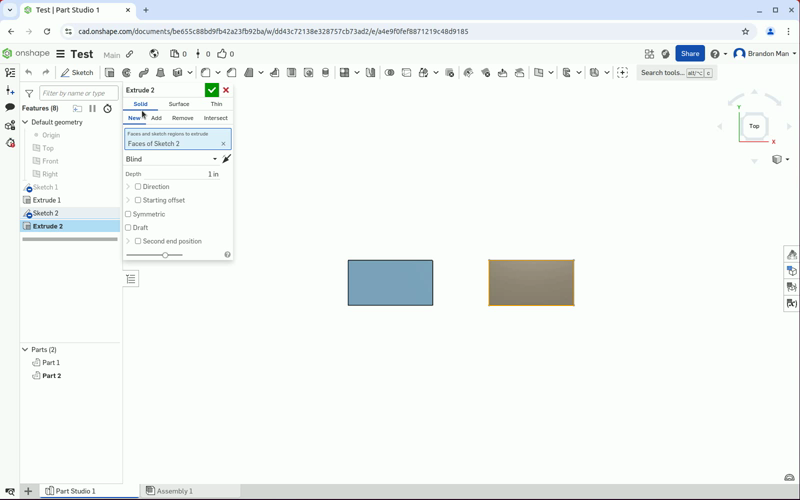
mouse_move(137, 120)
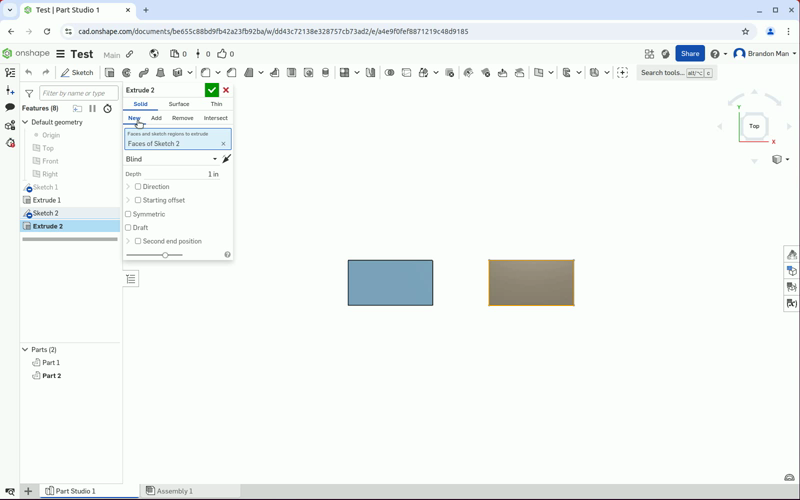
click(137, 120)
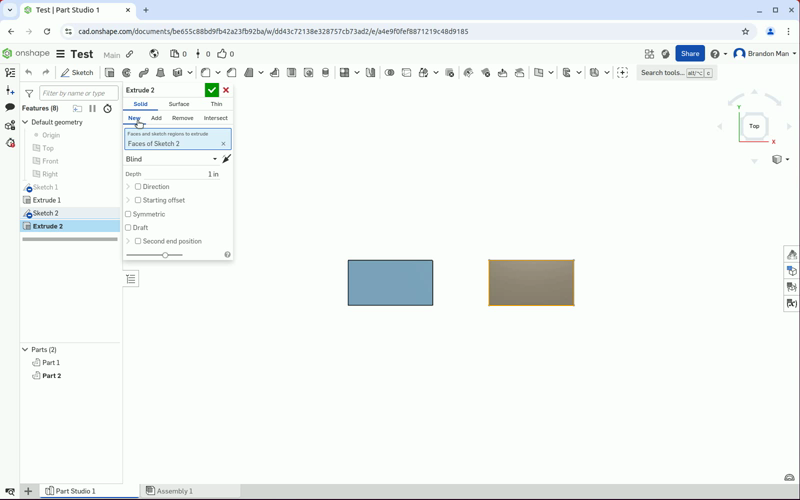
key(tab, 4)
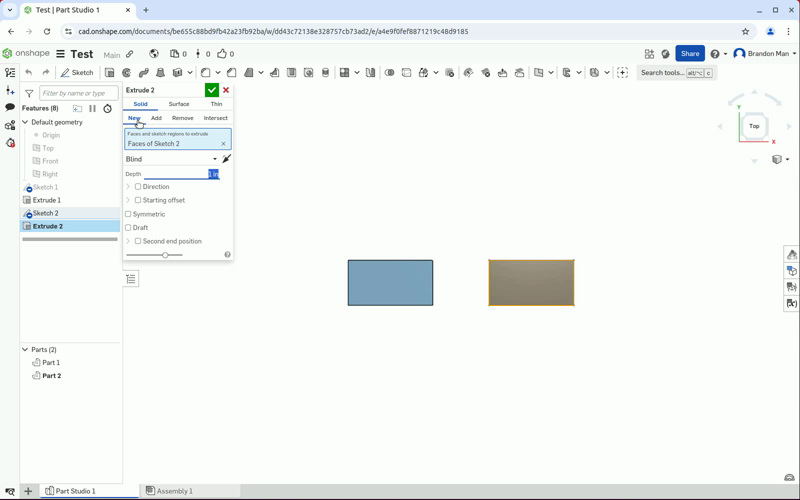
text(0.963)
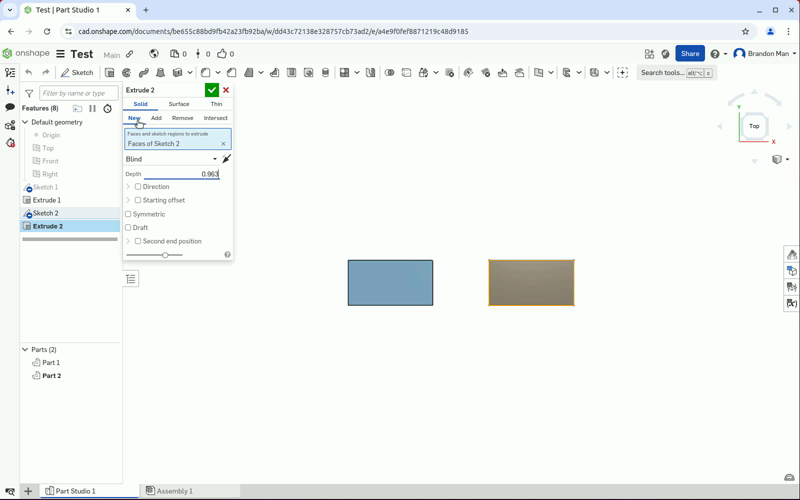
key(enter)
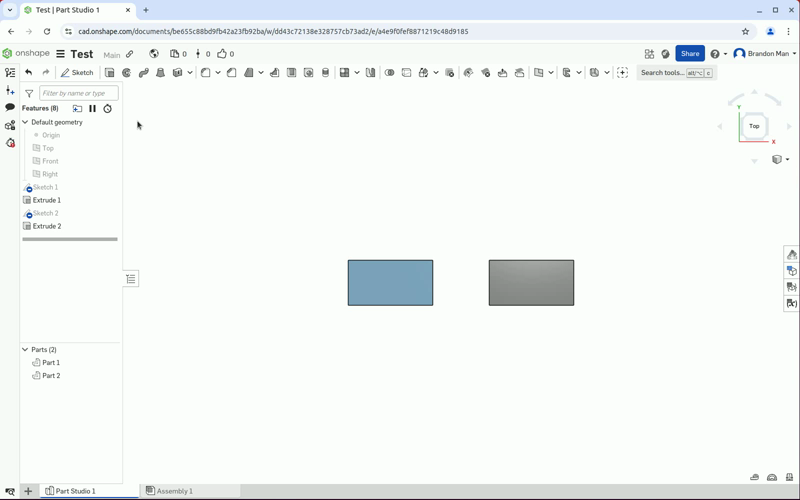
key(shift+h)
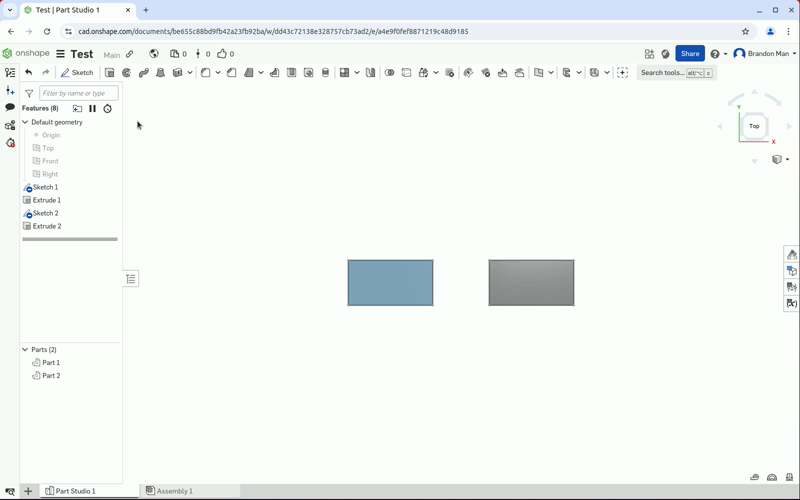
key(shift+h)
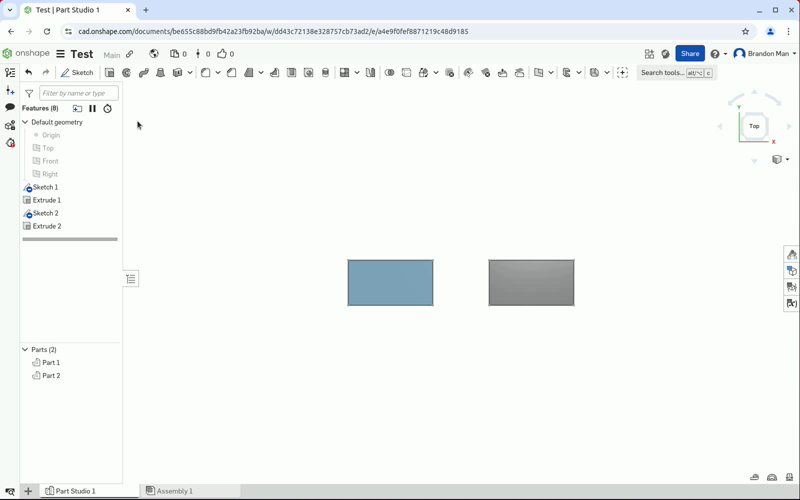
key(shift+7)
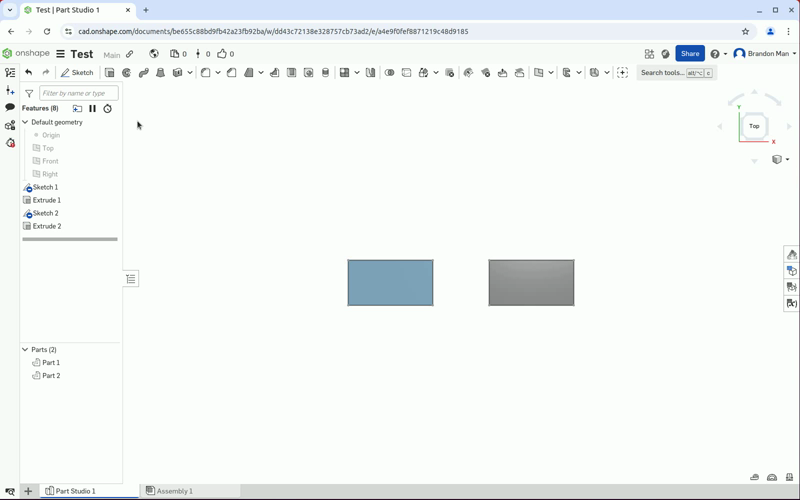
key(up, 3)
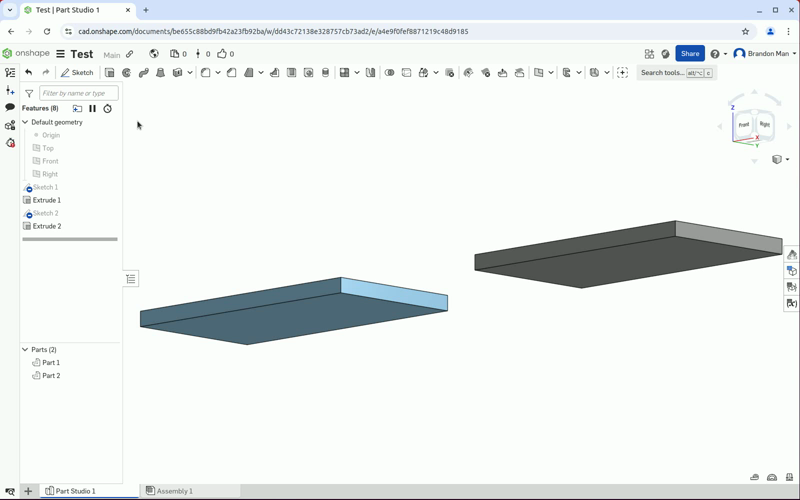
key(left, 3)
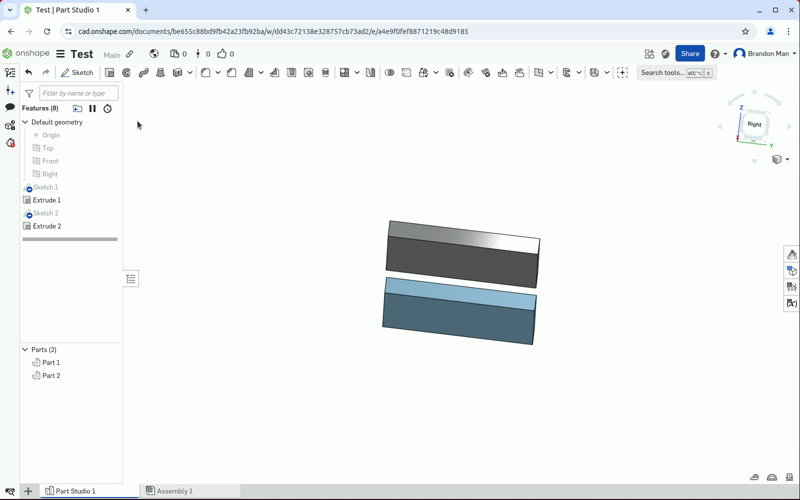
key(right, 3)
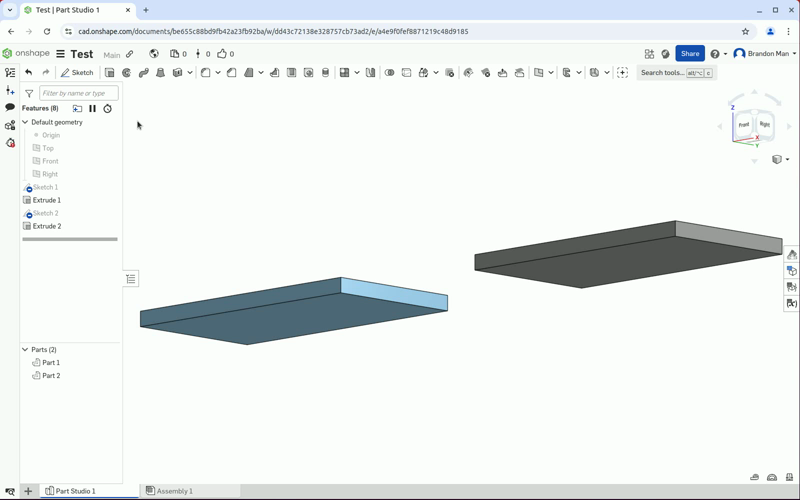
key(down, 3)
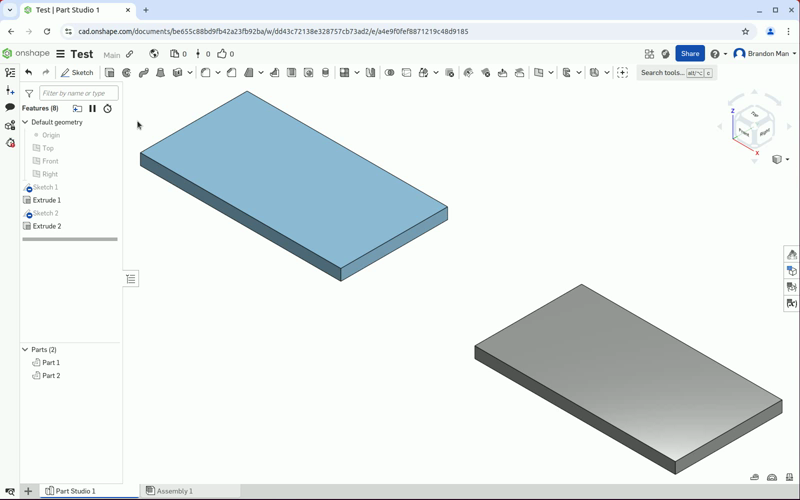
mouse_move(73, 189)
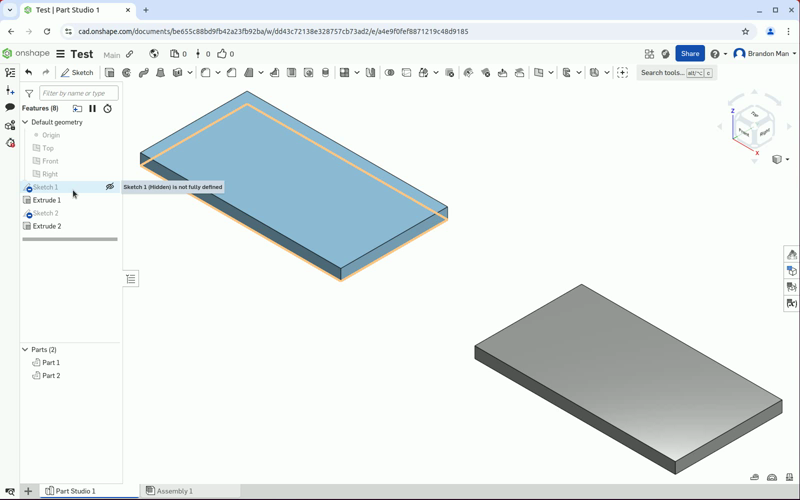
click(73, 189)